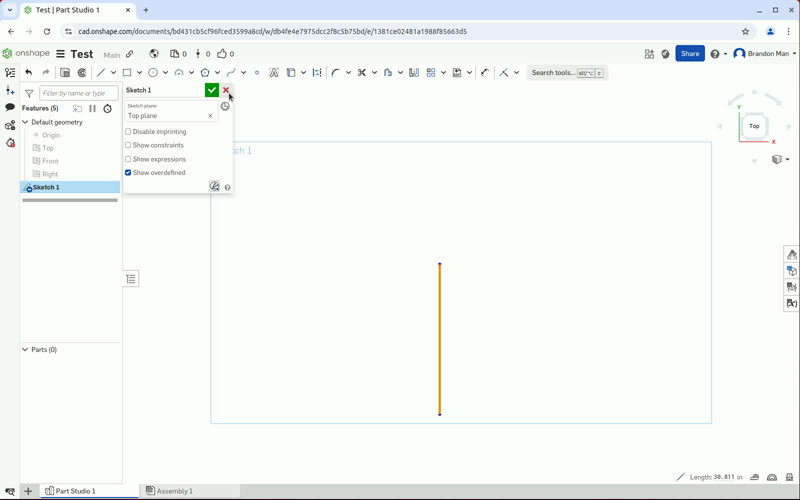
key(shift+h)
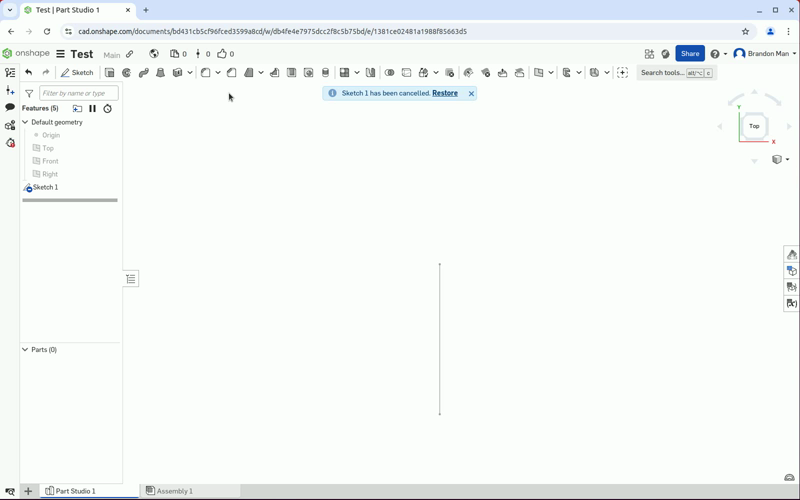
mouse_move(73, 352)
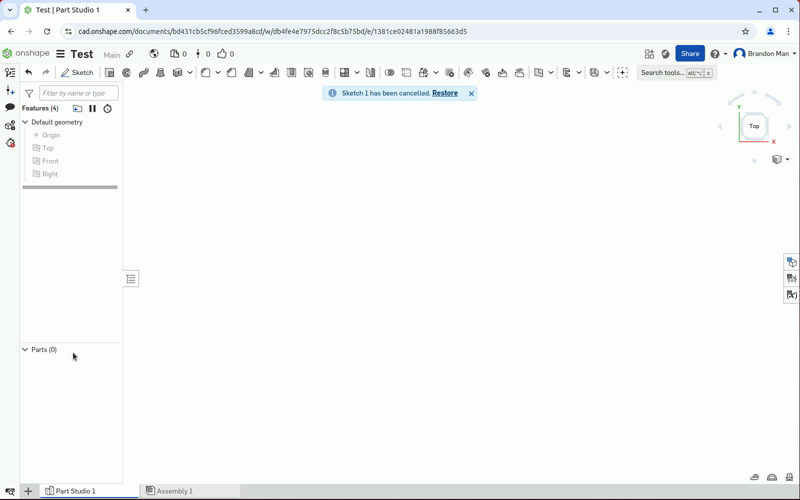
key(y)
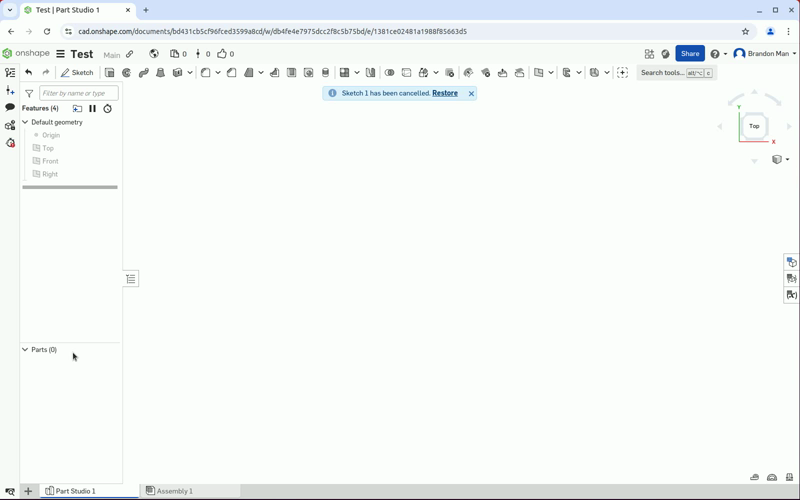
key(shift+p)
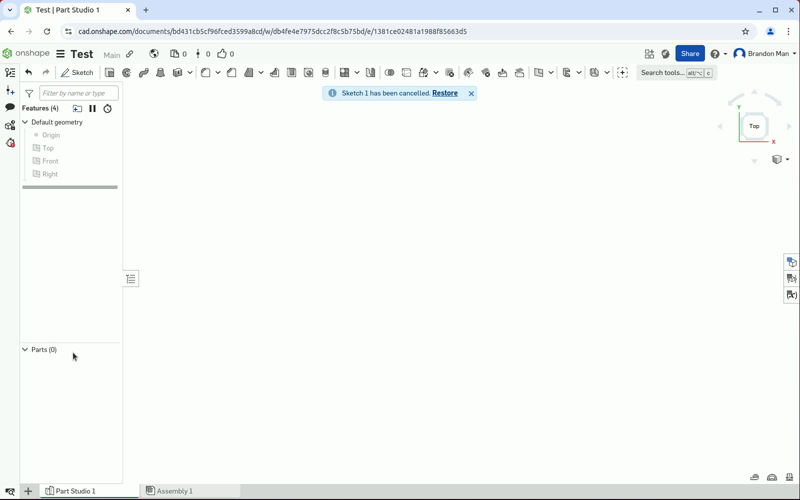
key(space)
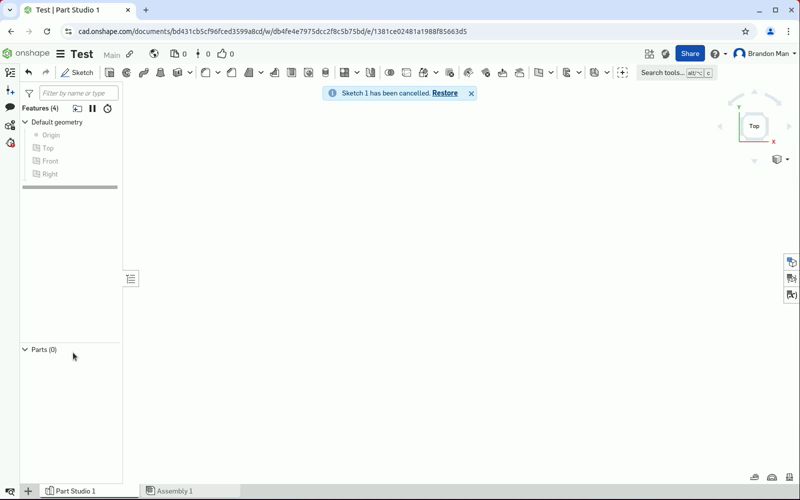
key_down(shift)
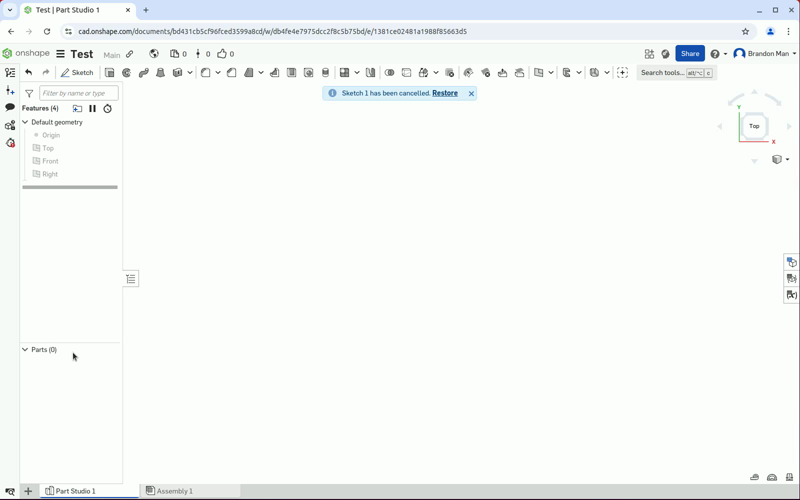
key(up)
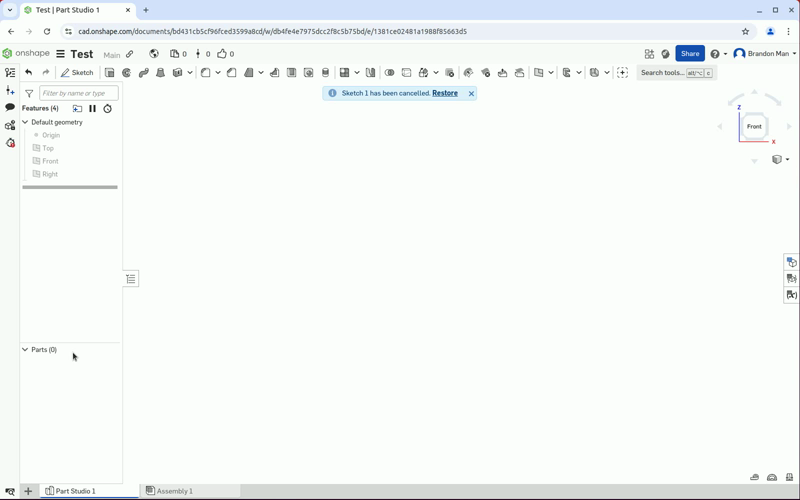
key_up(shift)
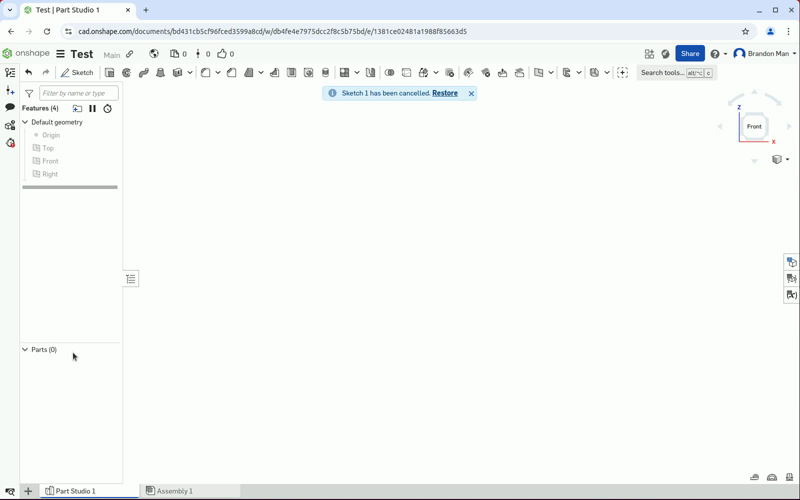
mouse_move(73, 352)
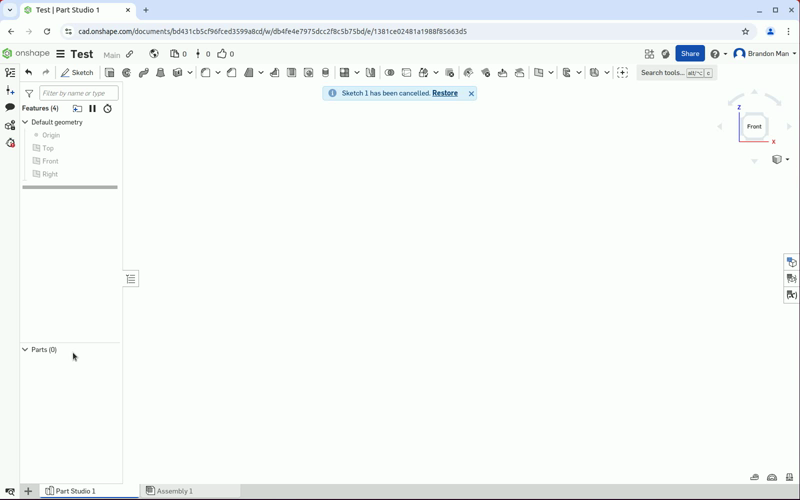
key(shift+y)
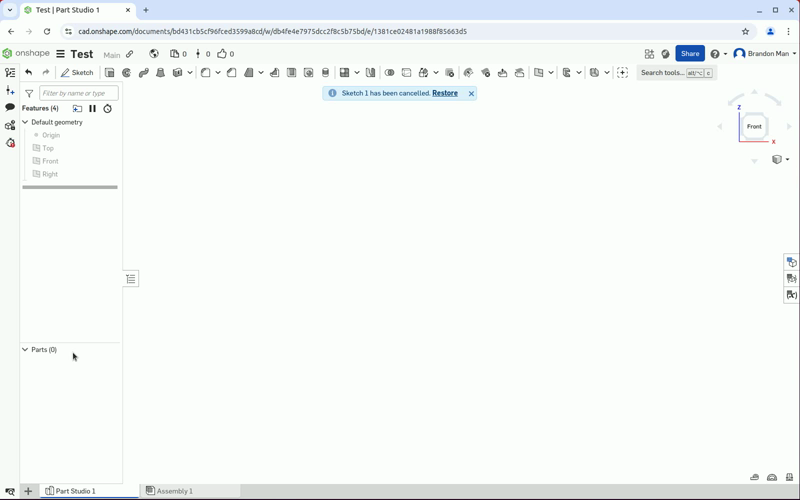
key(shift+s)
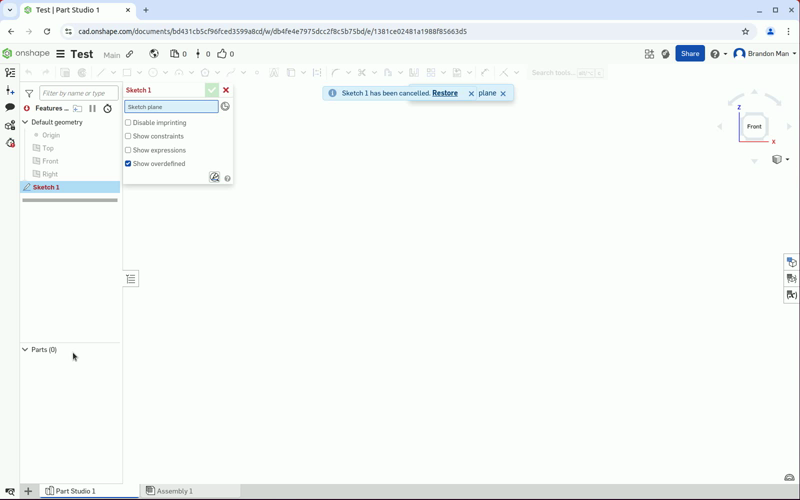
mouse_move(73, 163)
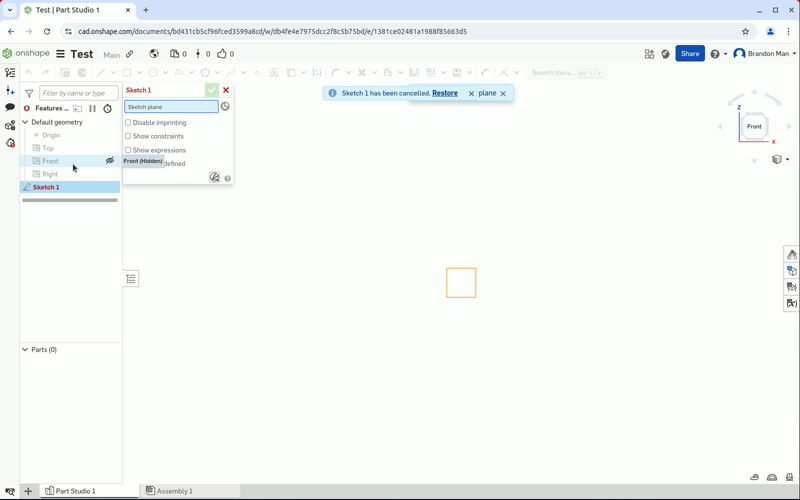
click(73, 163)
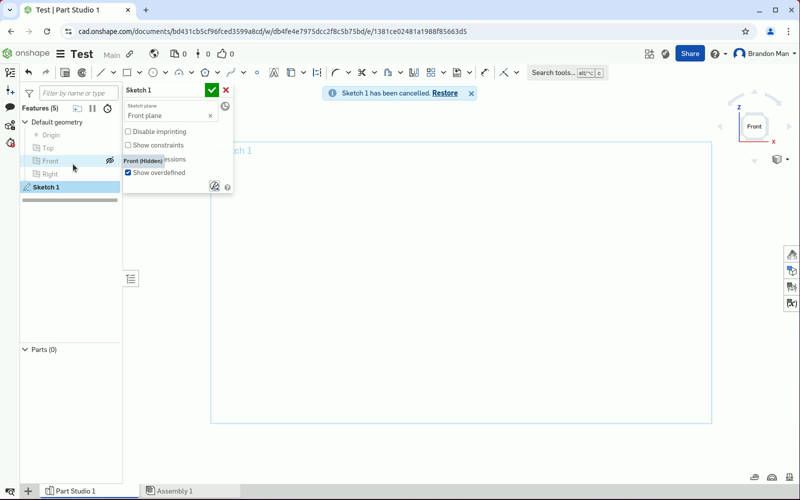
mouse_move(73, 352)
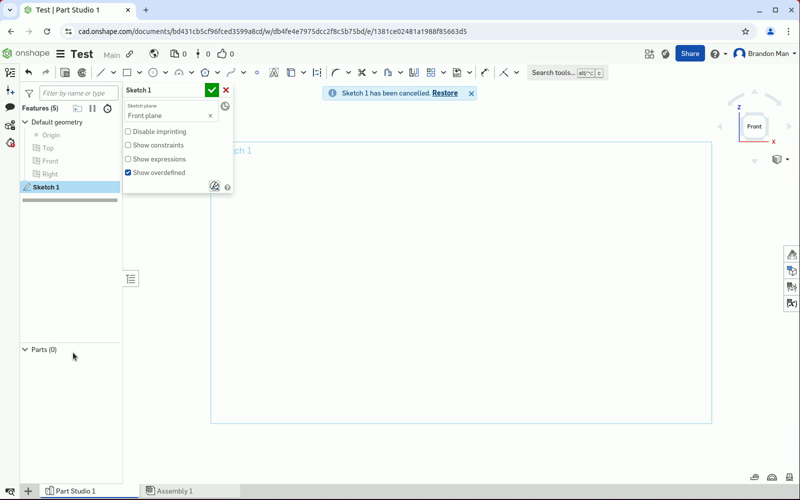
key(y)
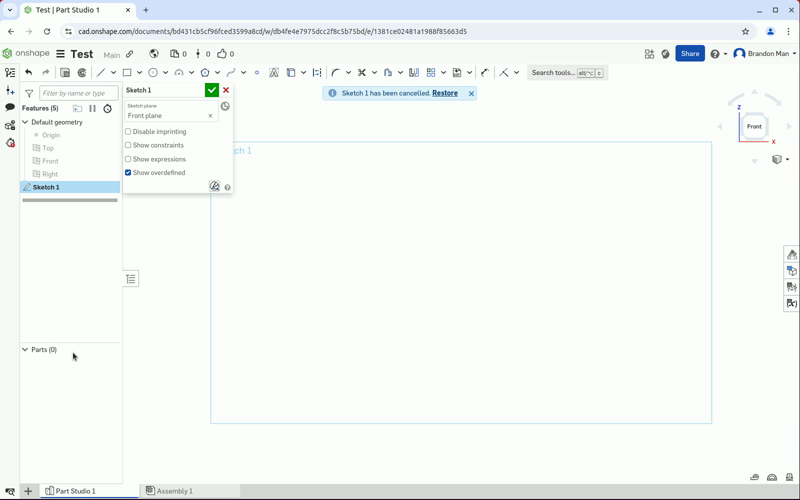
key(l)
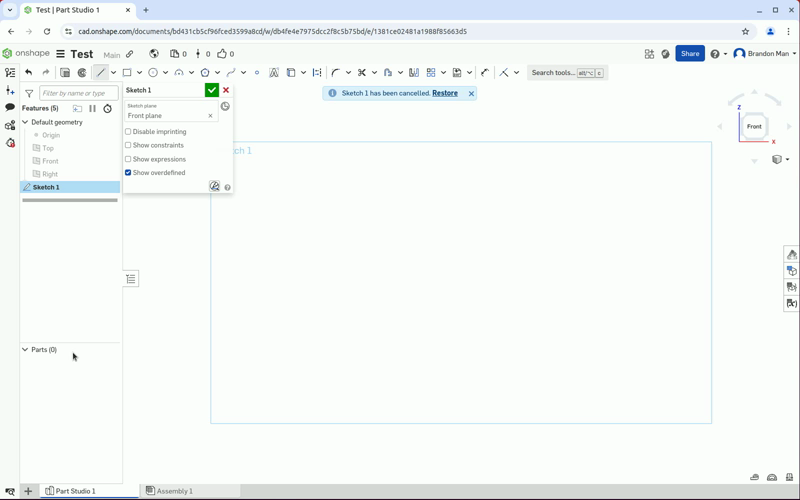
key_down(shift)
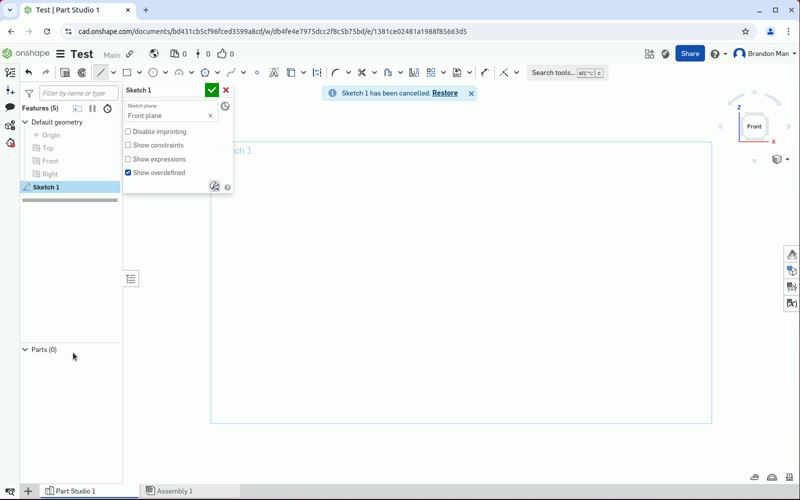
mouse_move(390, 348)
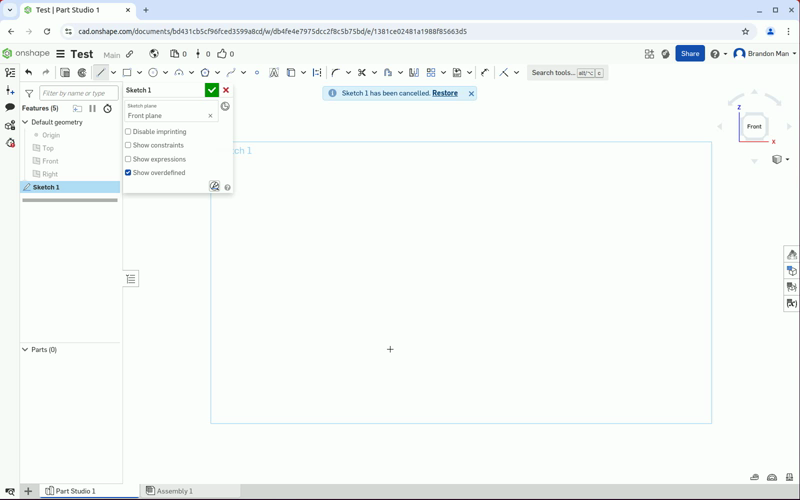
click(390, 348)
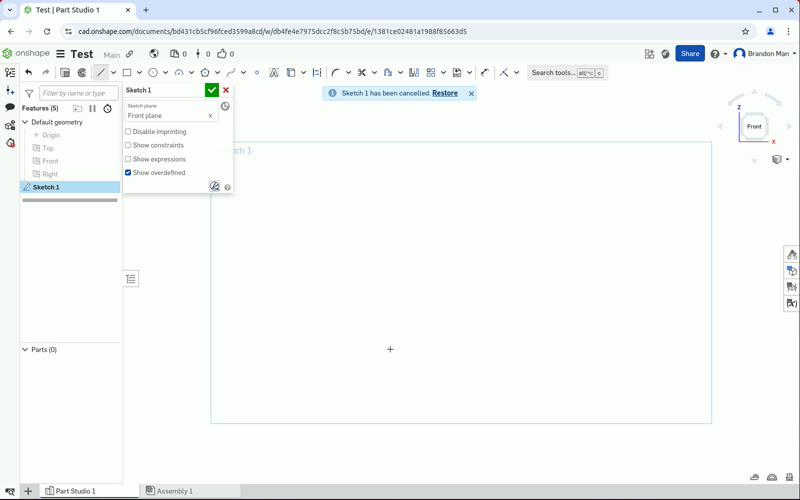
key_up(shift)
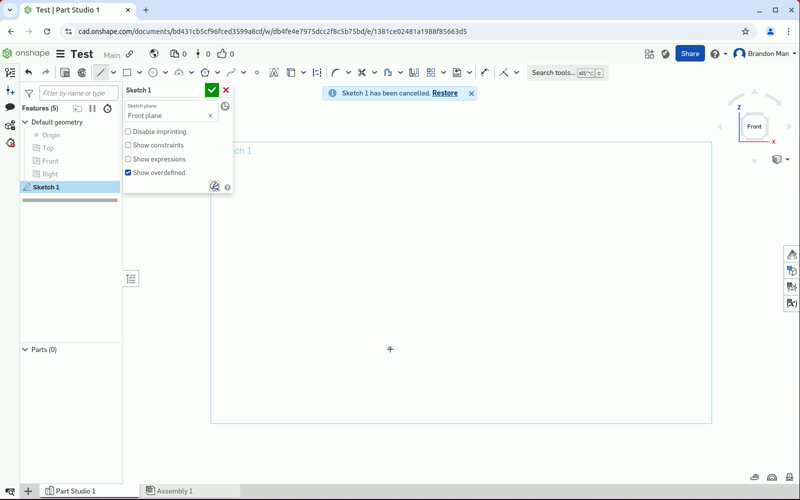
key_down(shift)
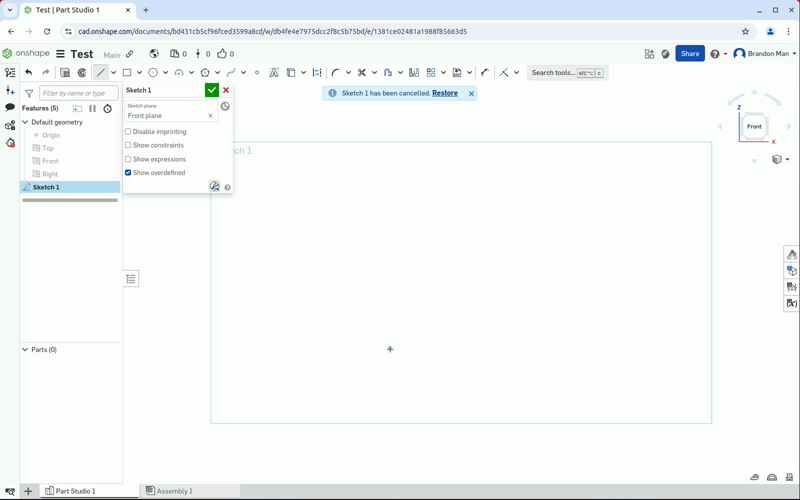
mouse_move(542, 348)
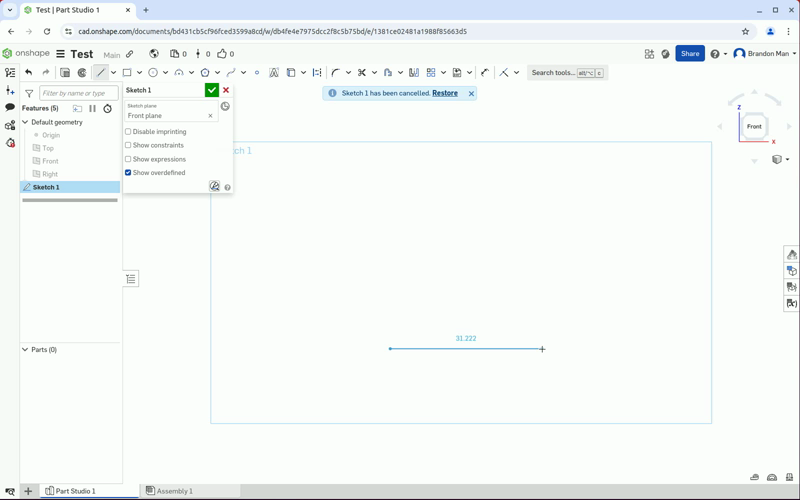
click(542, 348)
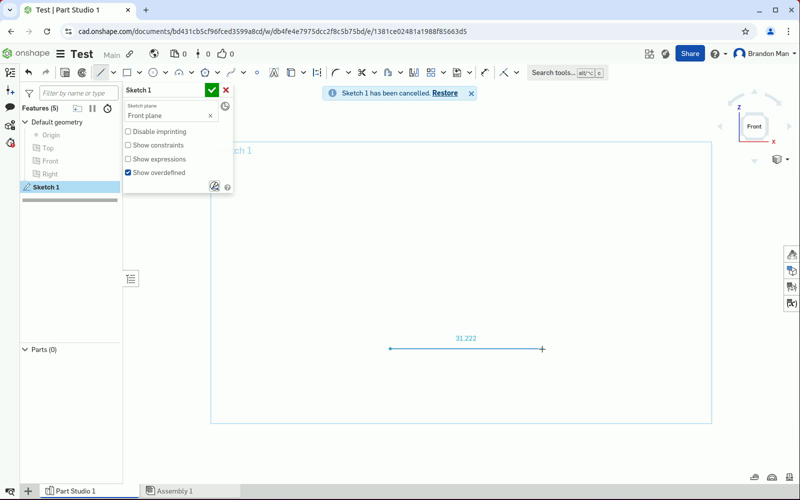
key_up(shift)
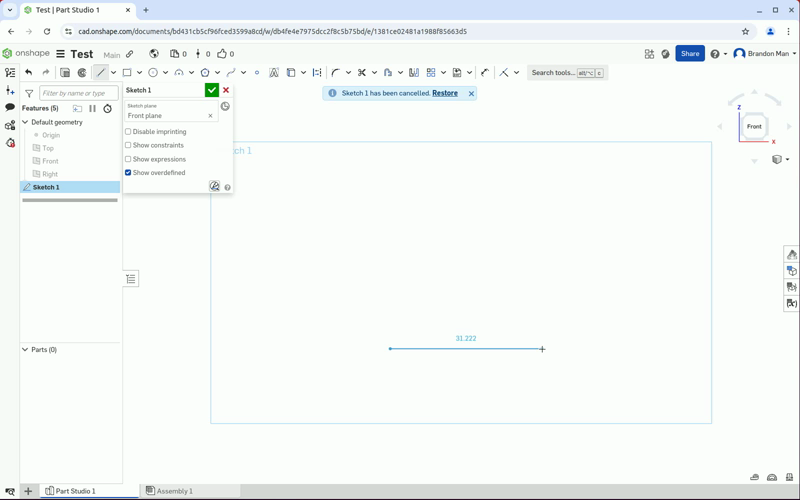
key_down(shift)
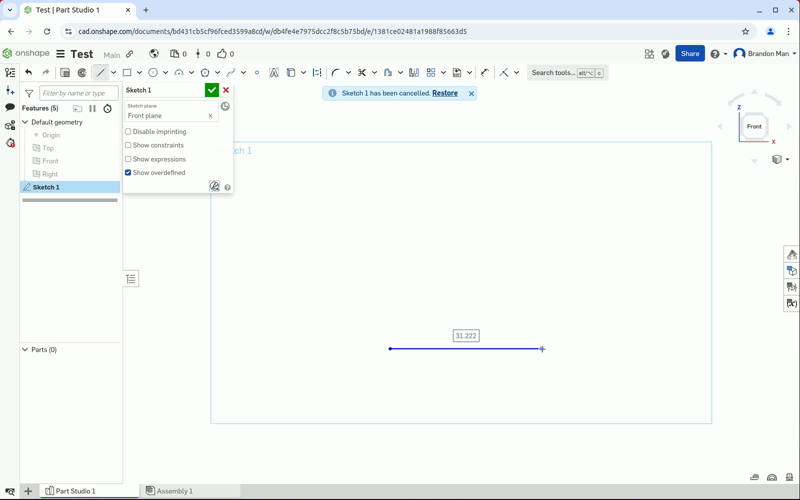
mouse_move(542, 271)
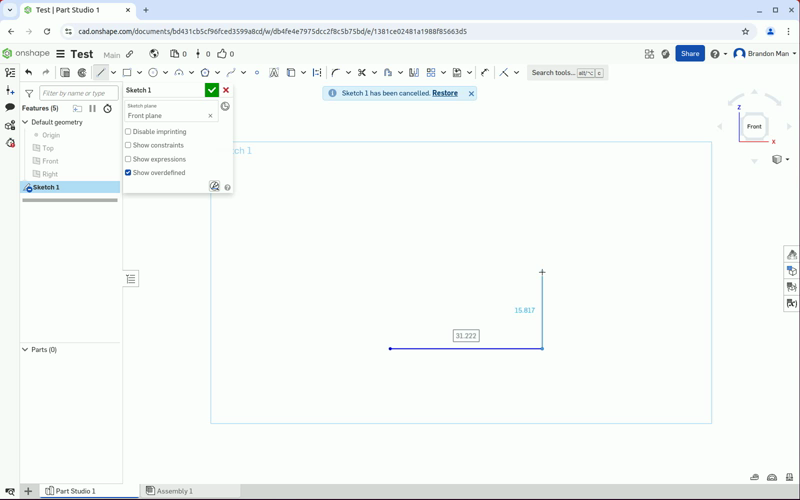
click(542, 271)
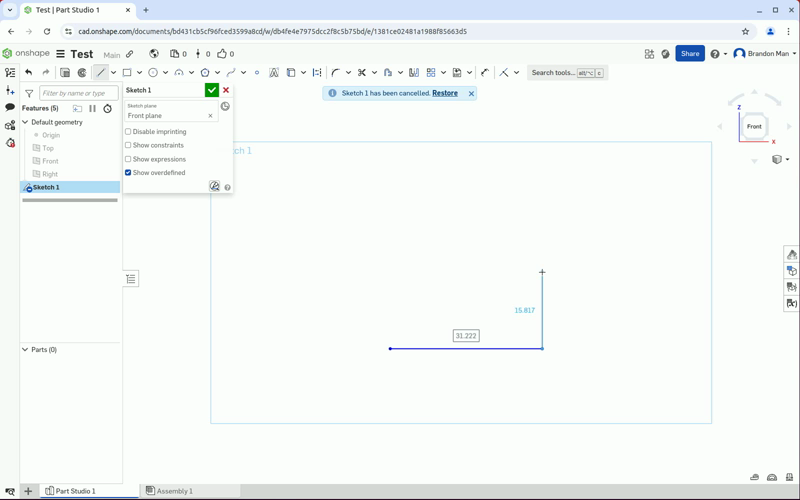
key_up(shift)
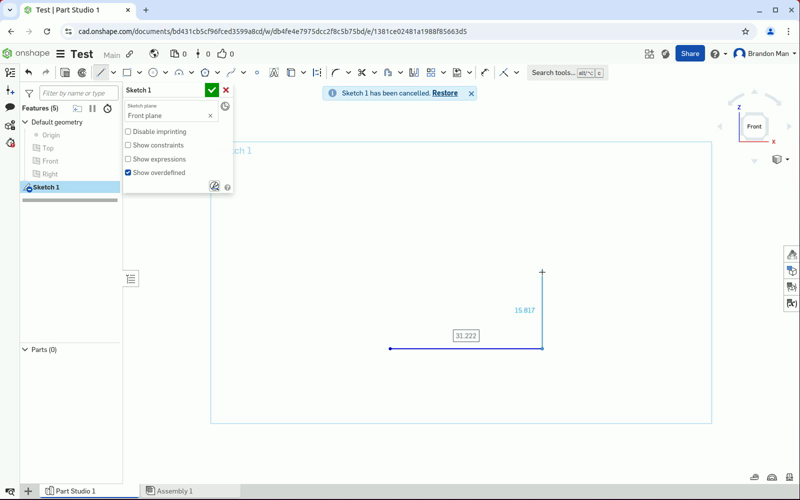
key_down(shift)
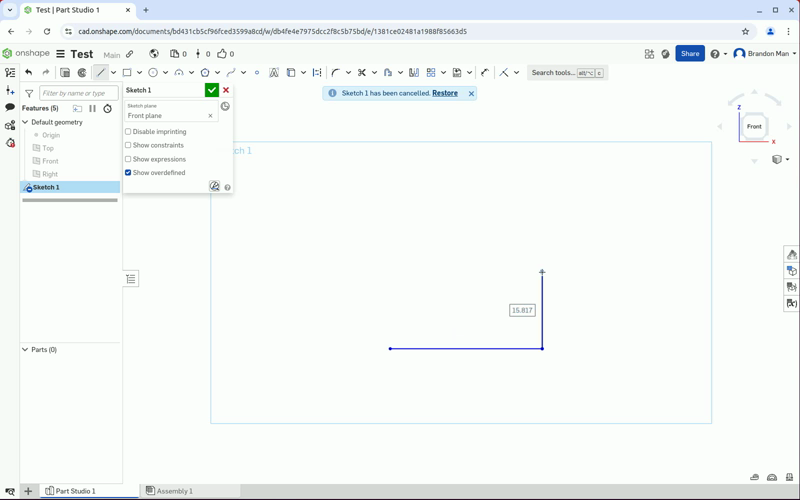
mouse_move(390, 271)
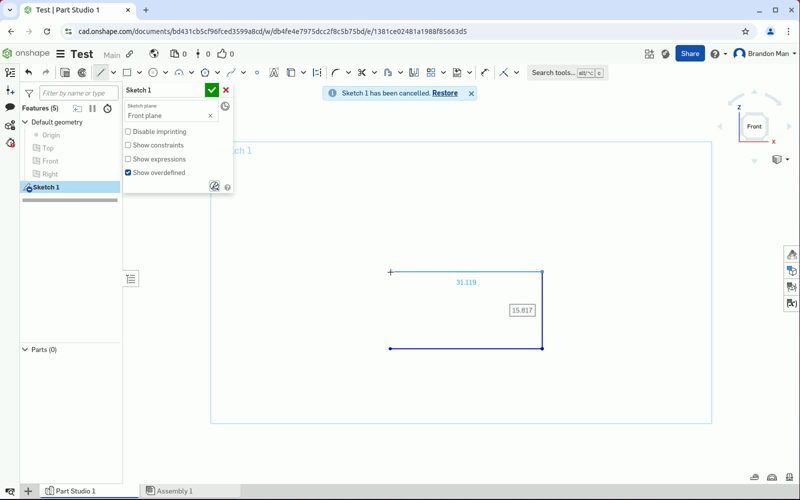
click(390, 271)
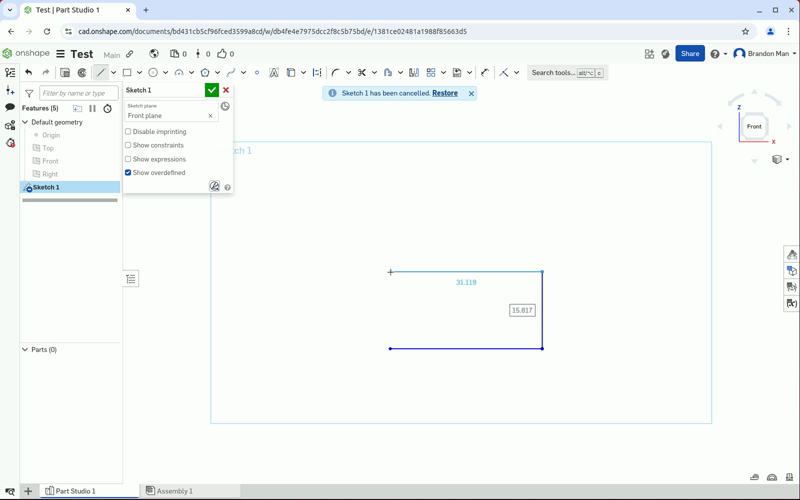
key_up(shift)
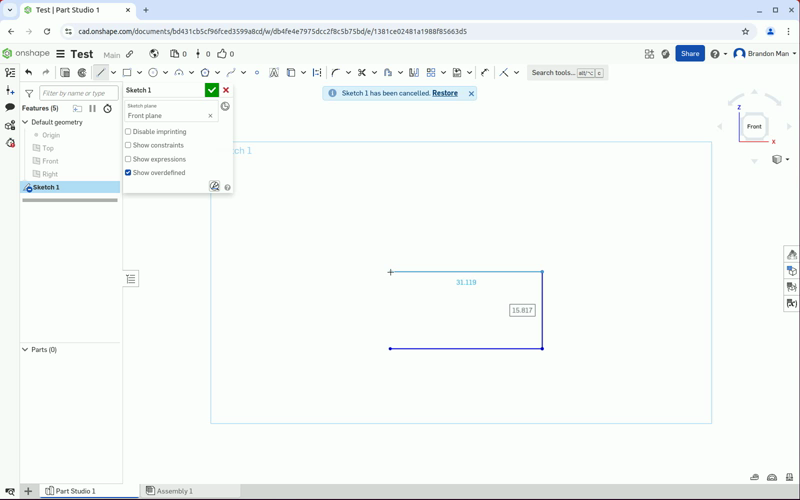
key_down(shift)
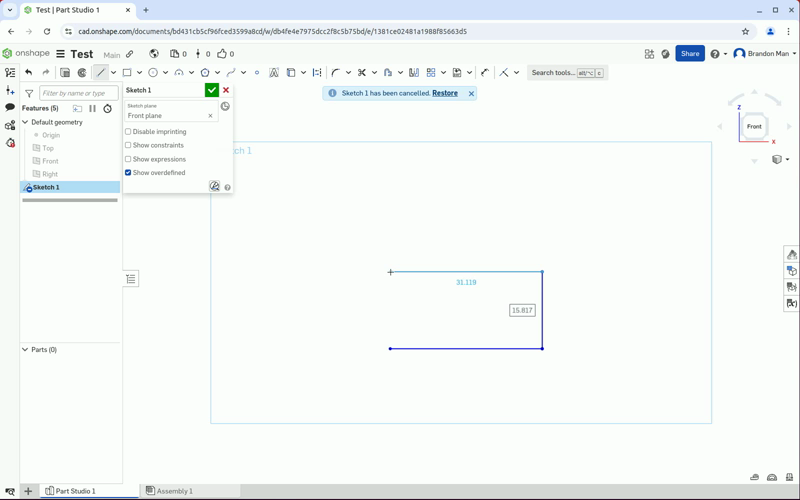
mouse_move(390, 348)
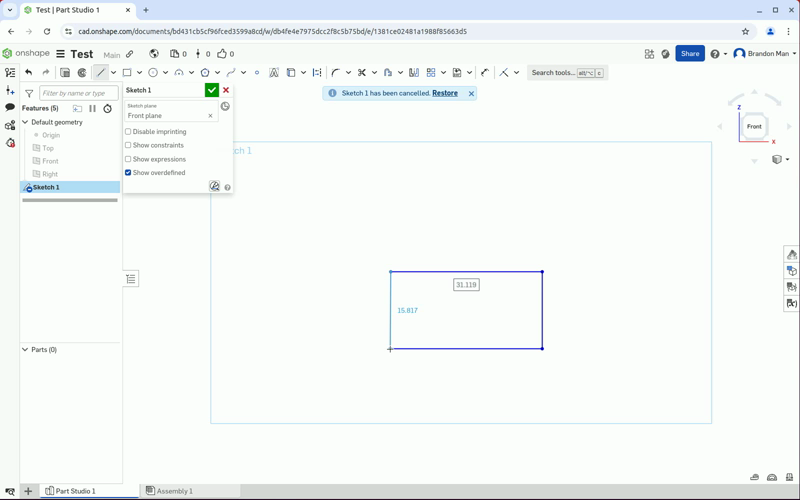
key_up(shift)
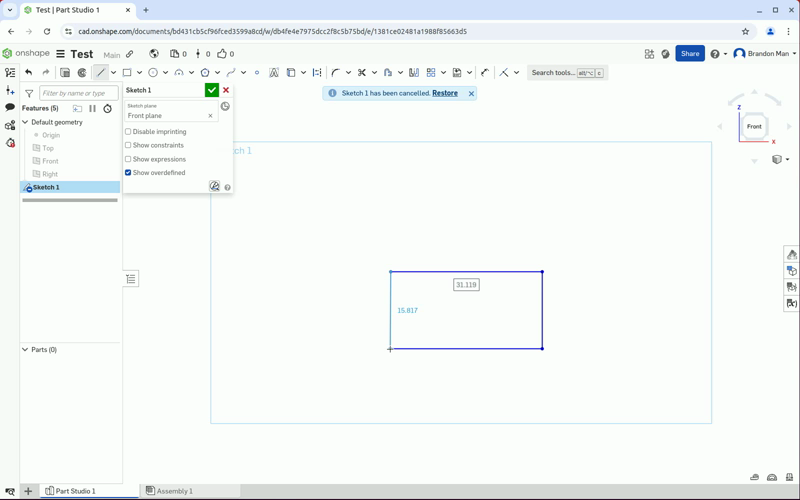
click(390, 348)
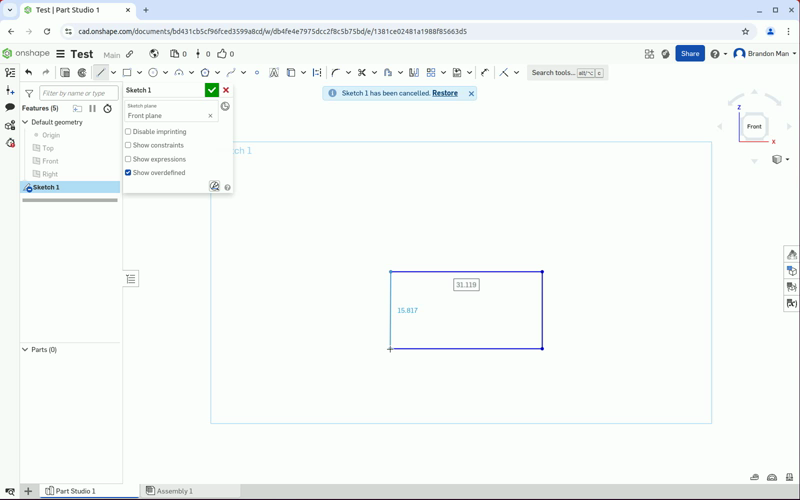
key(esc)
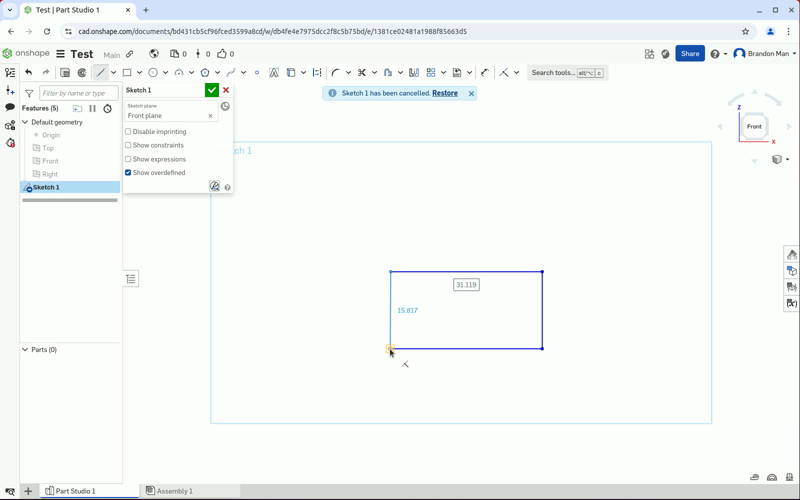
mouse_move(436, 313)
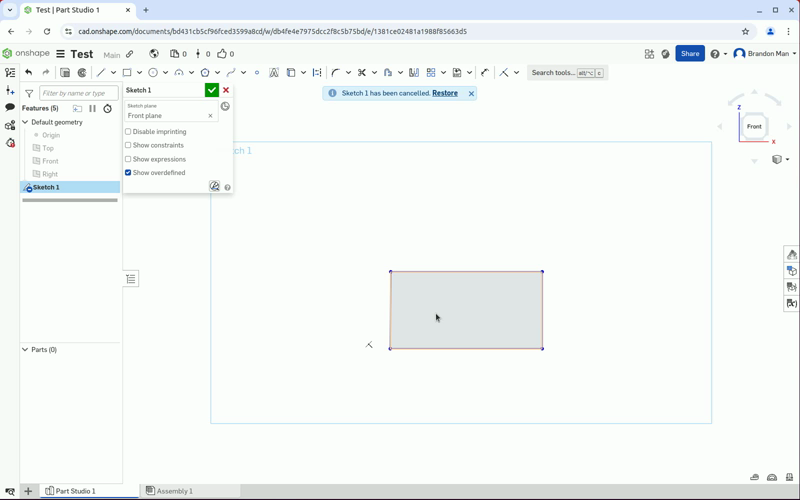
click(436, 313)
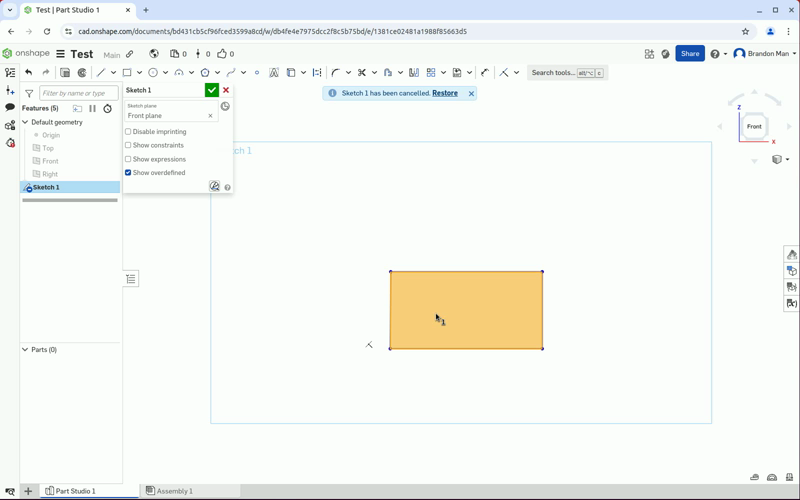
mouse_move(73, 352)
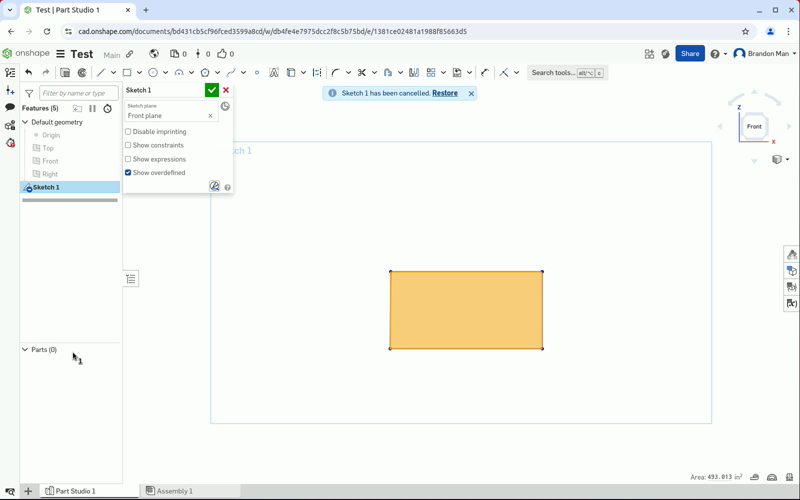
key(shift+y)
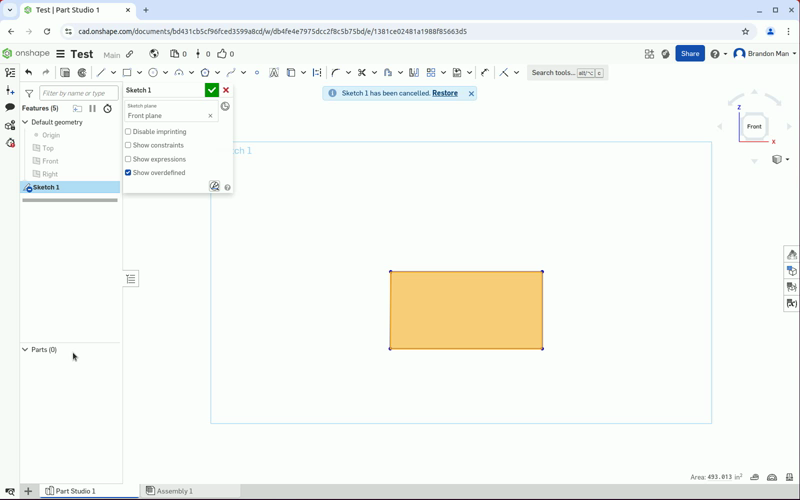
key(shift+e)
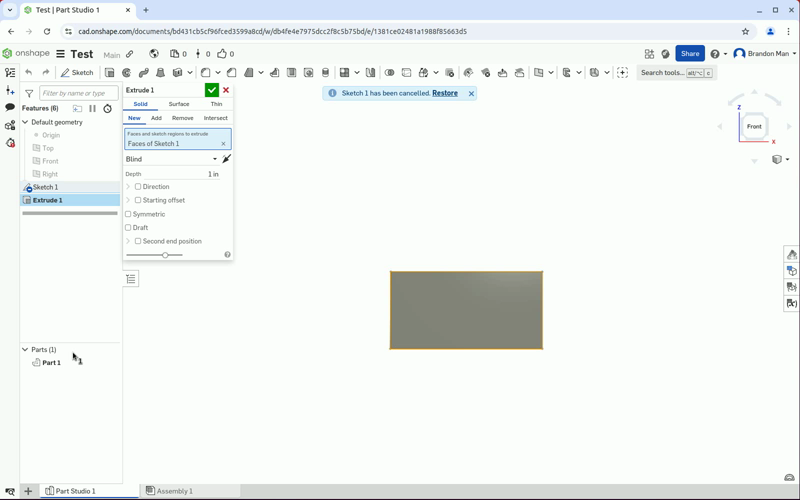
mouse_move(143, 106)
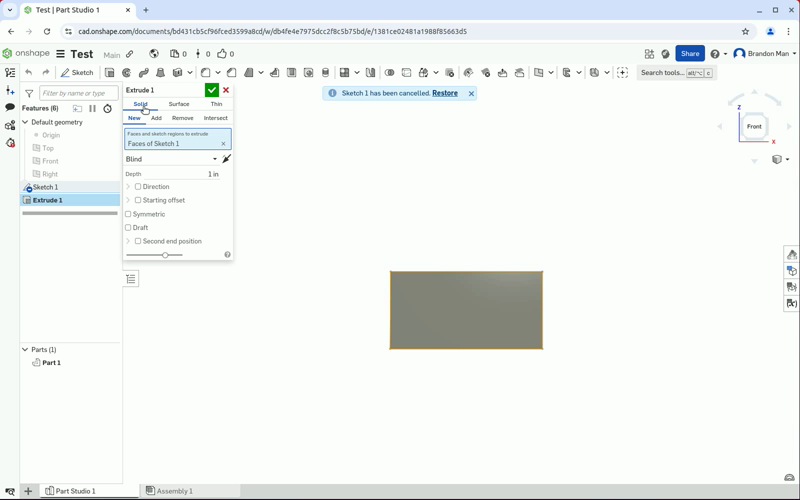
click(143, 106)
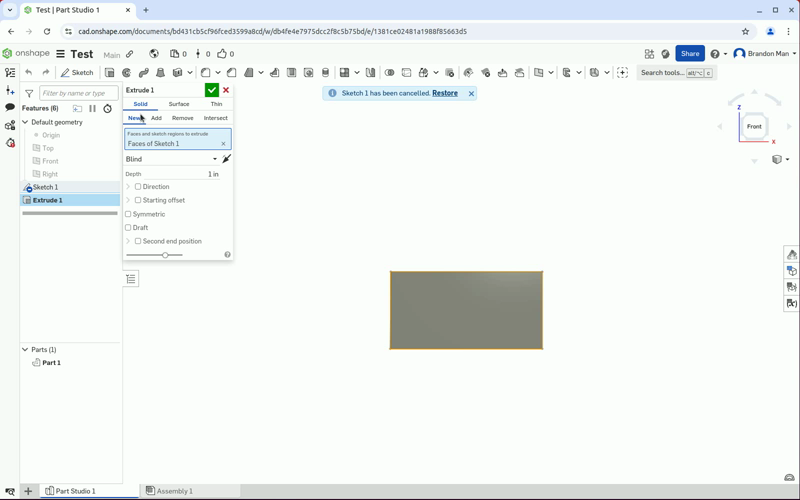
mouse_move(137, 120)
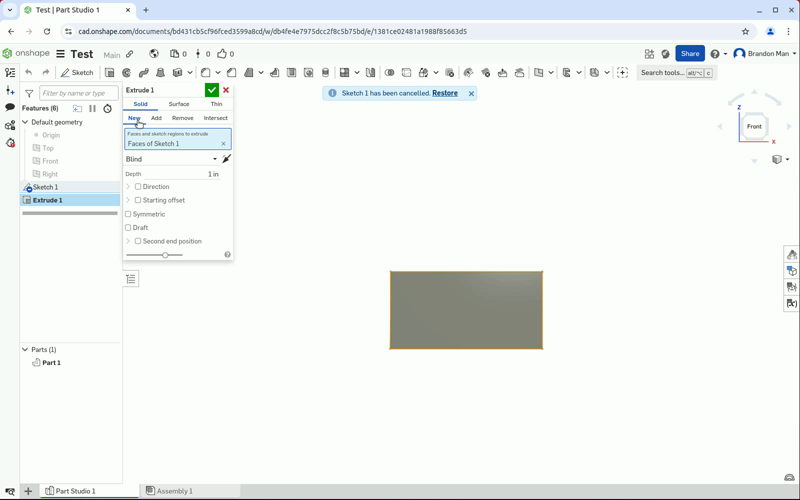
click(137, 120)
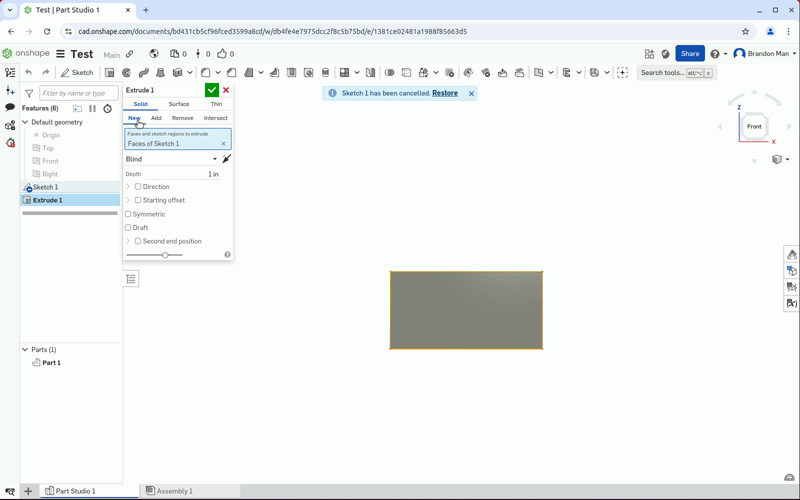
key(tab, 4)
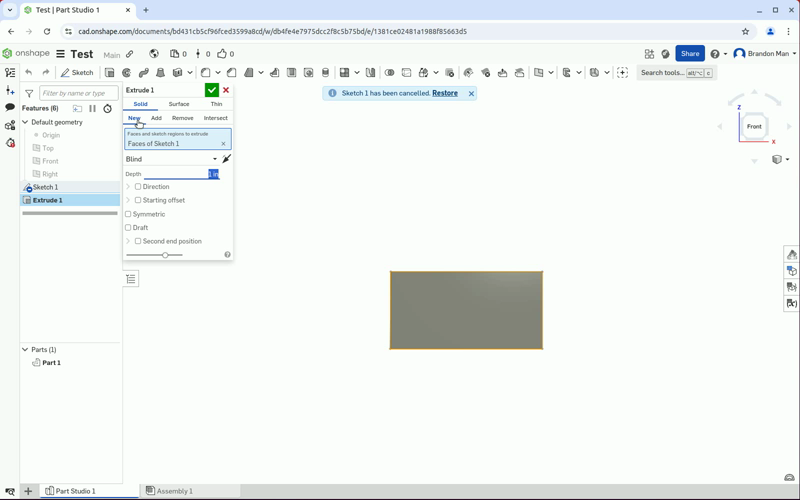
text(15.646)
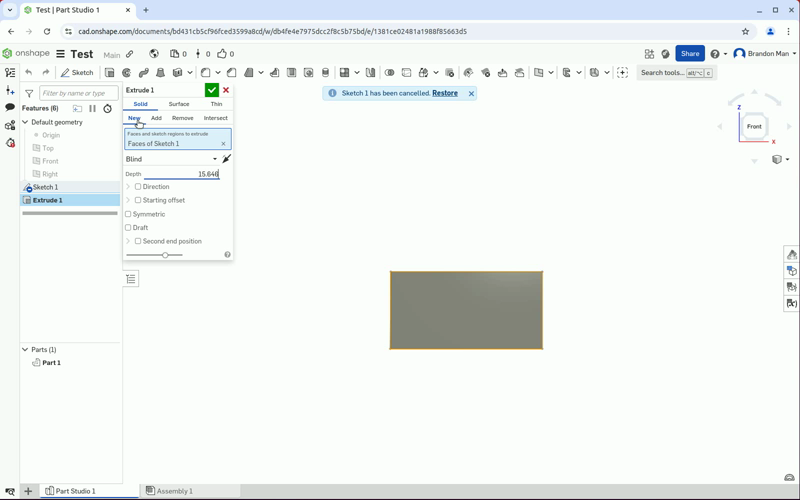
key(enter)
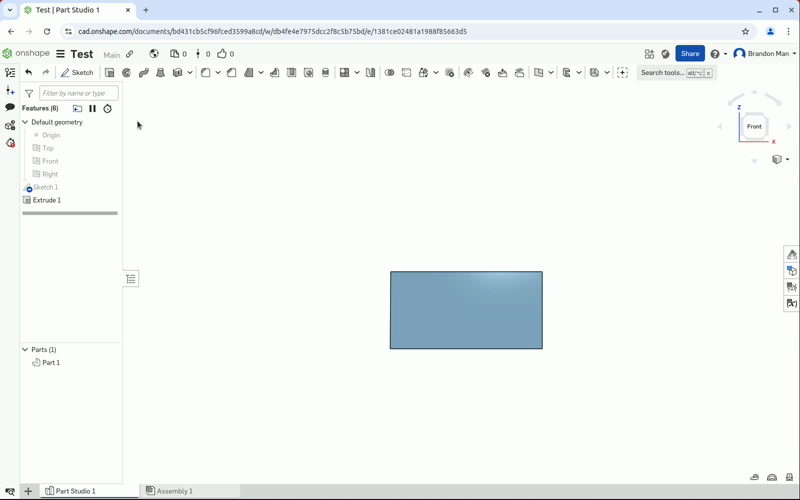
key(shift+h)
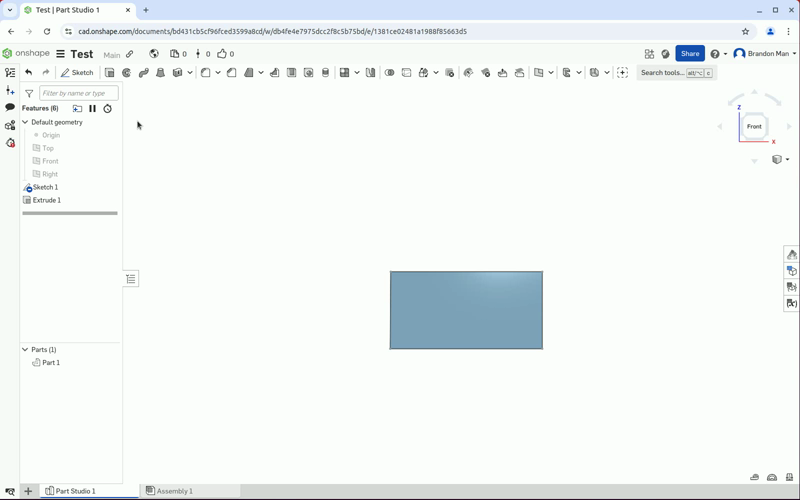
key(shift+h)
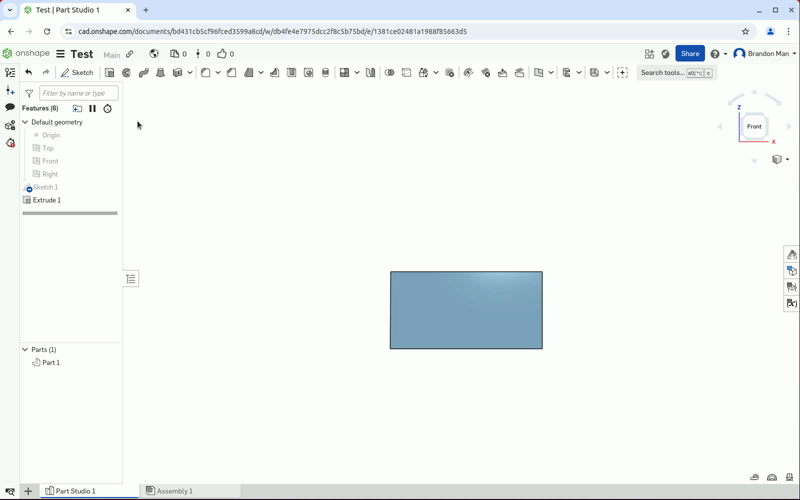
mouse_move(73, 189)
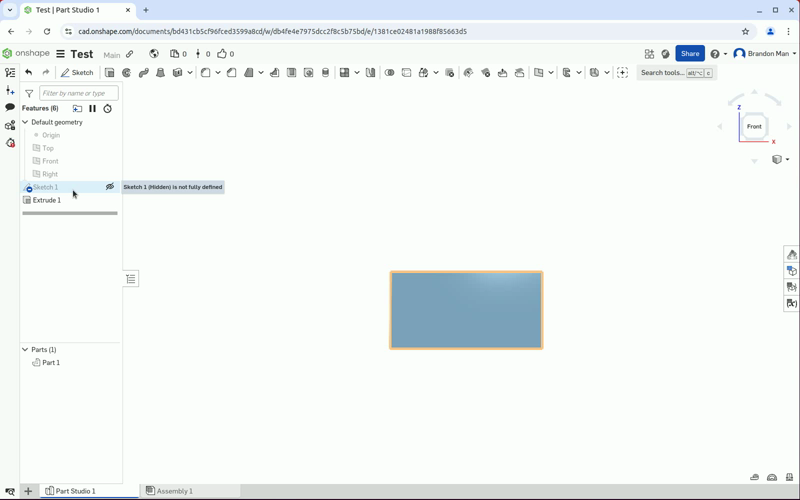
click(73, 189)
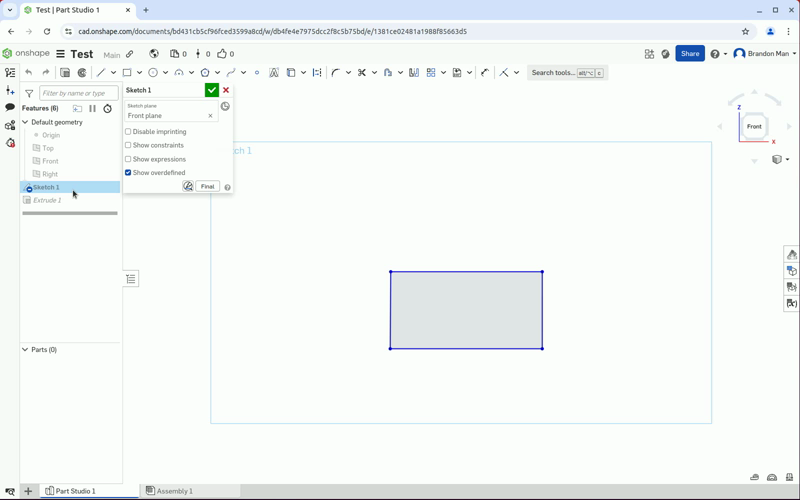
mouse_move(229, 92)
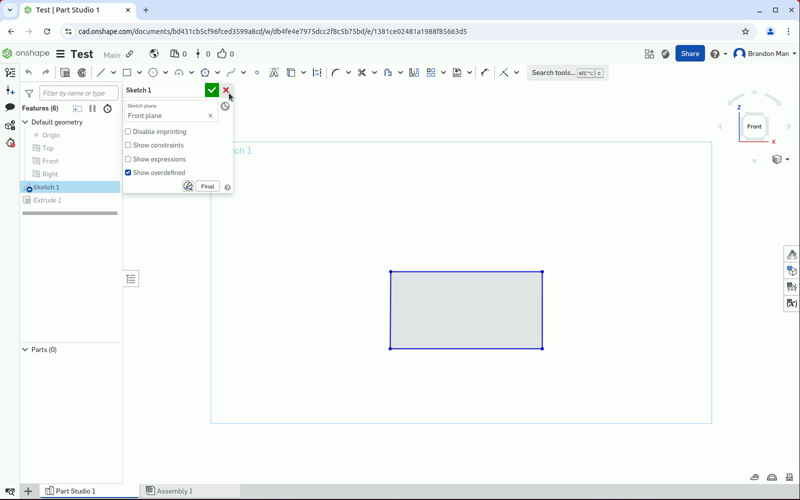
click(229, 92)
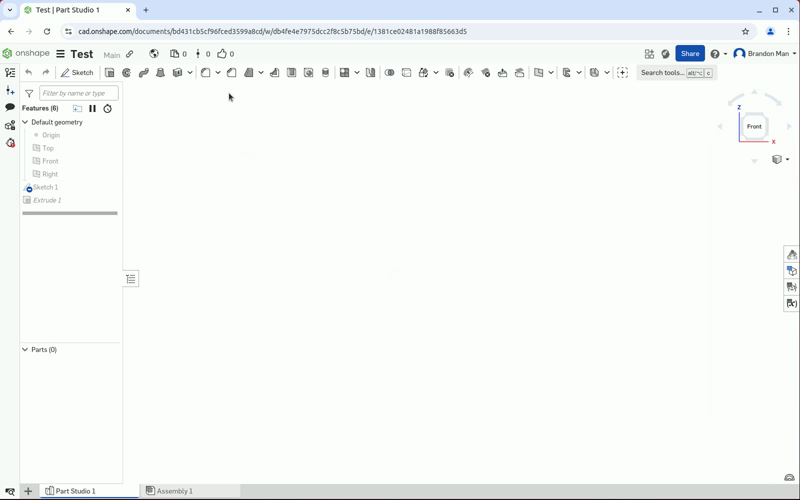
mouse_move(73, 352)
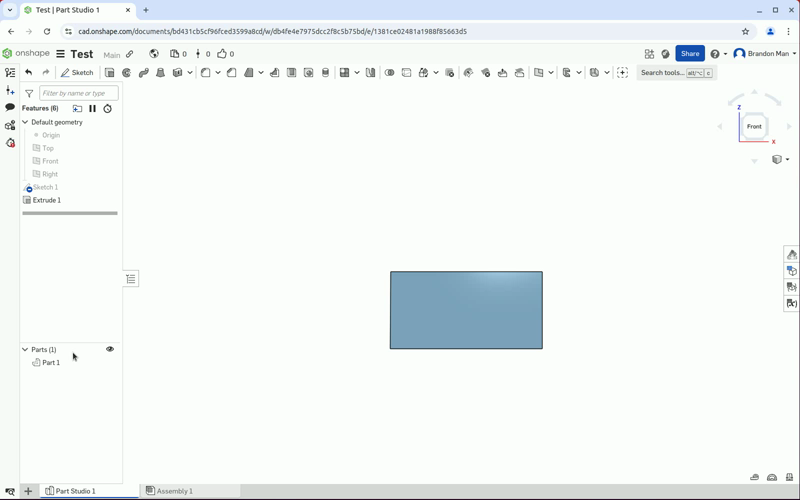
key(y)
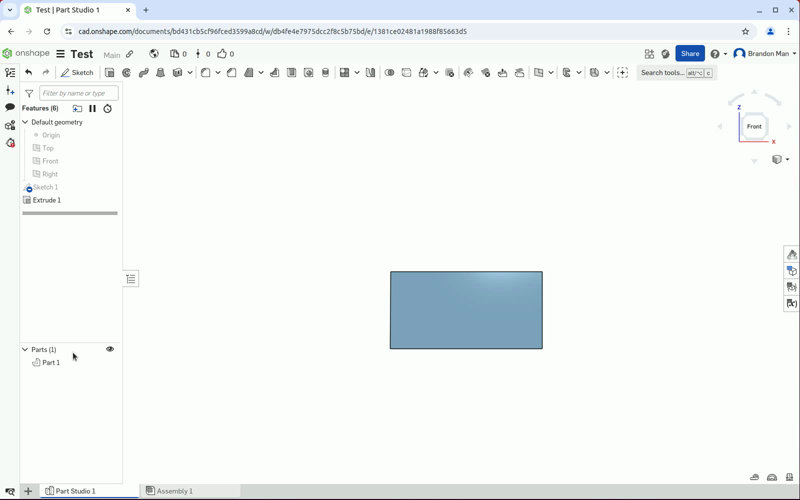
key(shift+p)
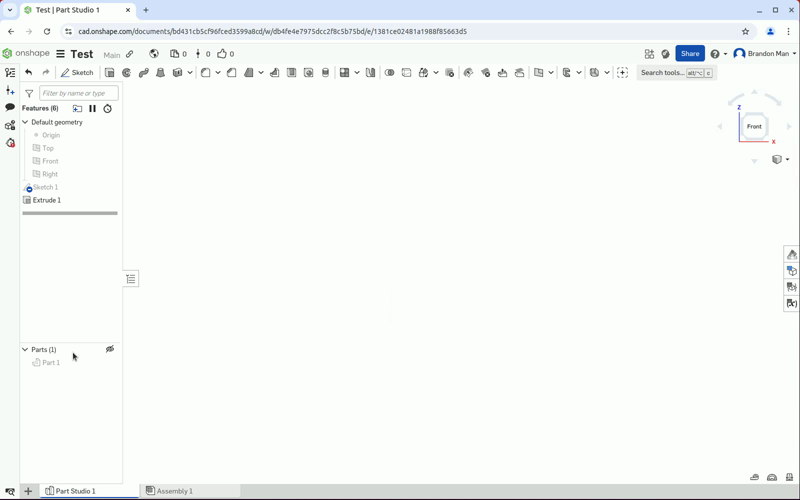
key(space)
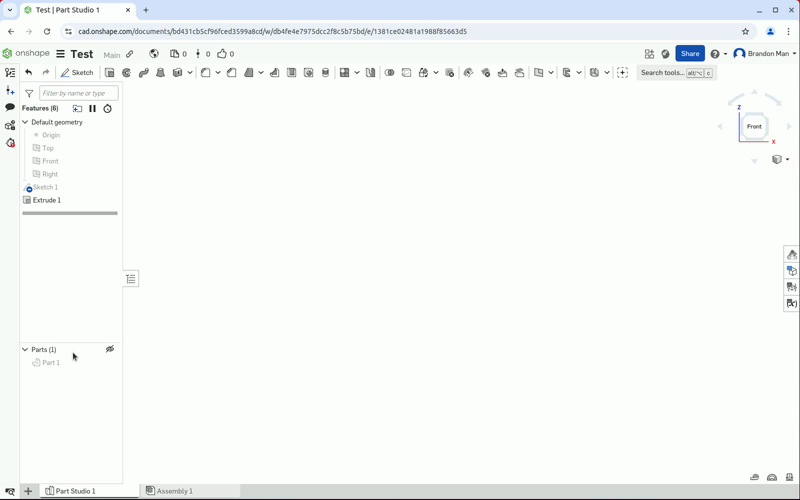
key_down(shift)
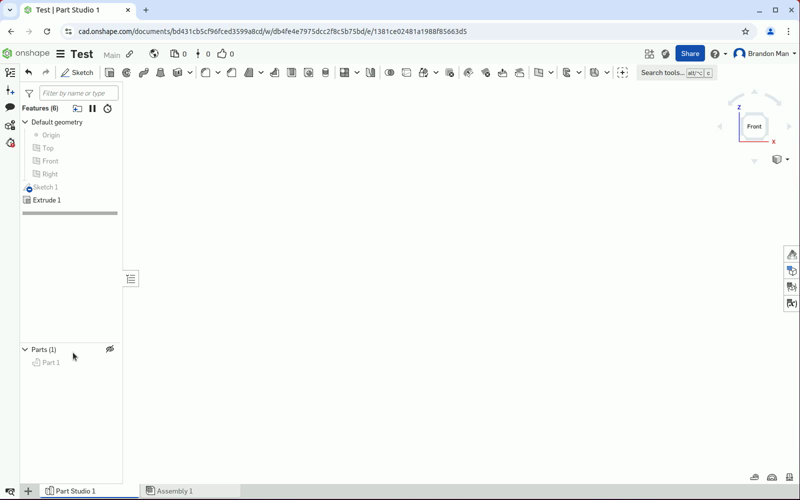
key(down)
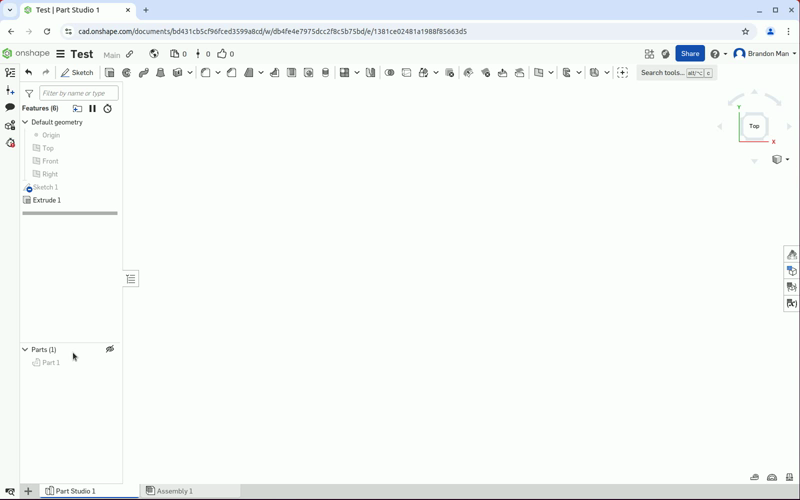
key_up(shift)
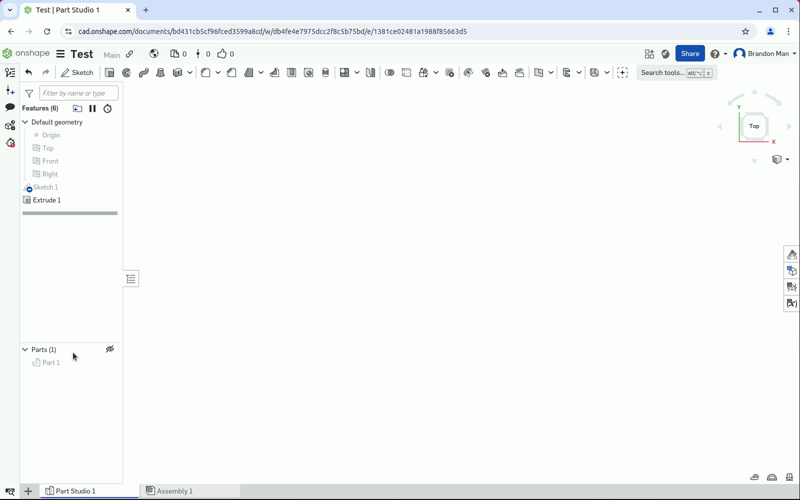
mouse_move(73, 352)
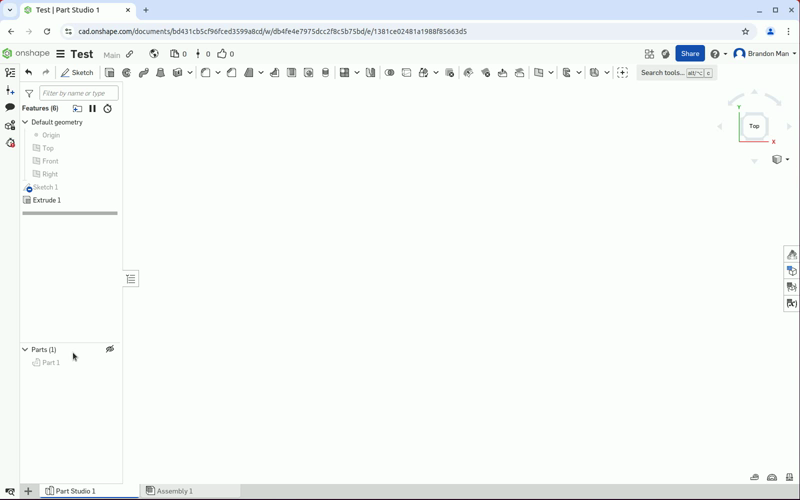
key(shift+y)
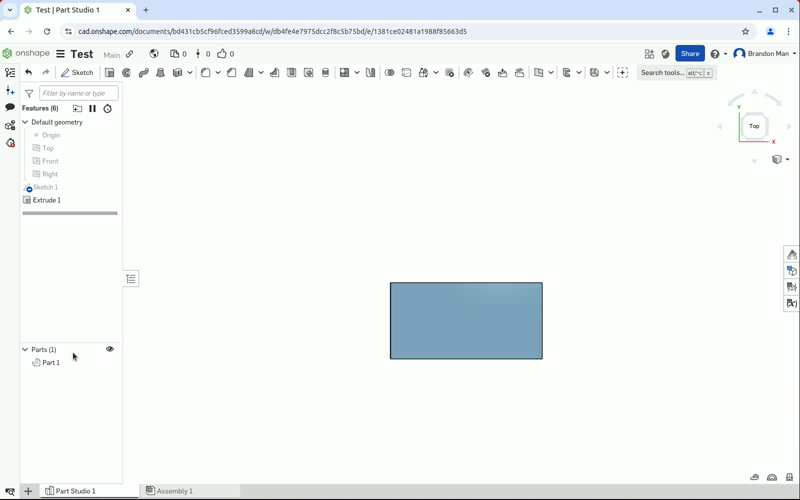
mouse_move(541, 75)
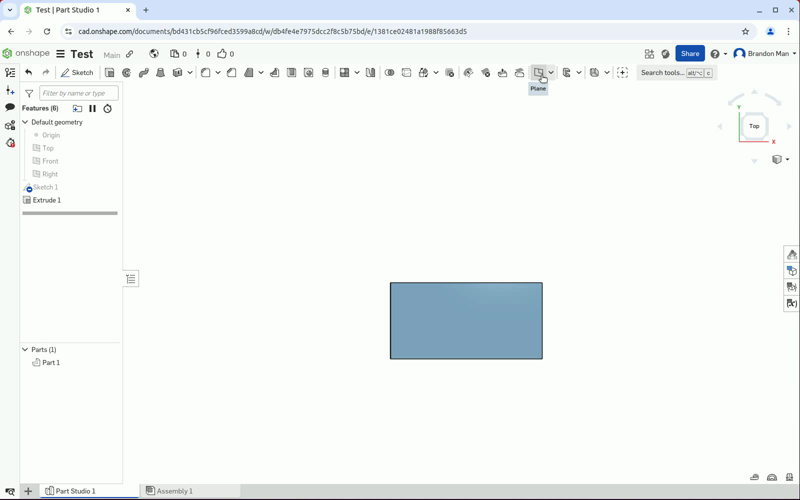
click(541, 75)
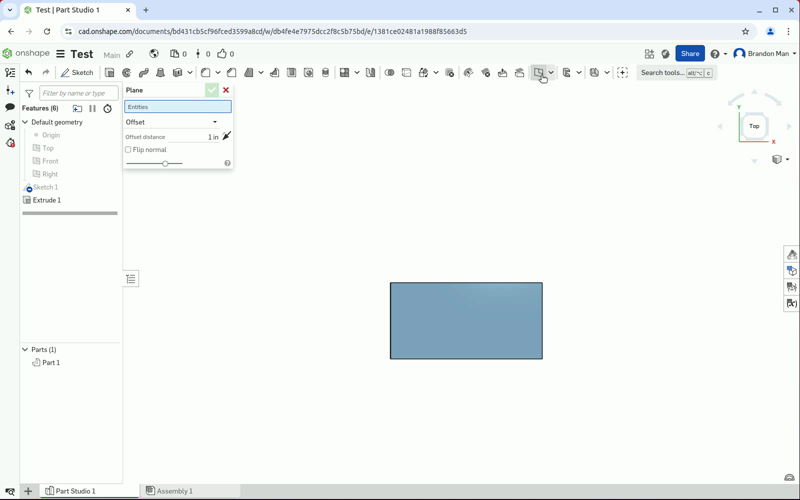
mouse_move(73, 150)
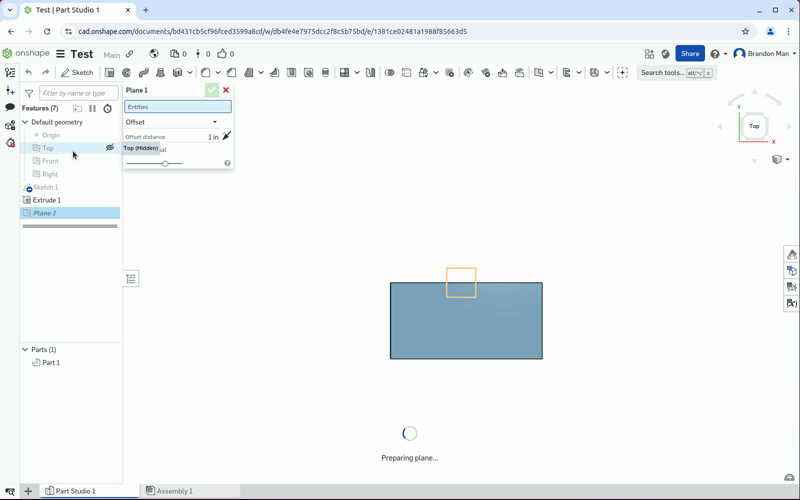
click(73, 150)
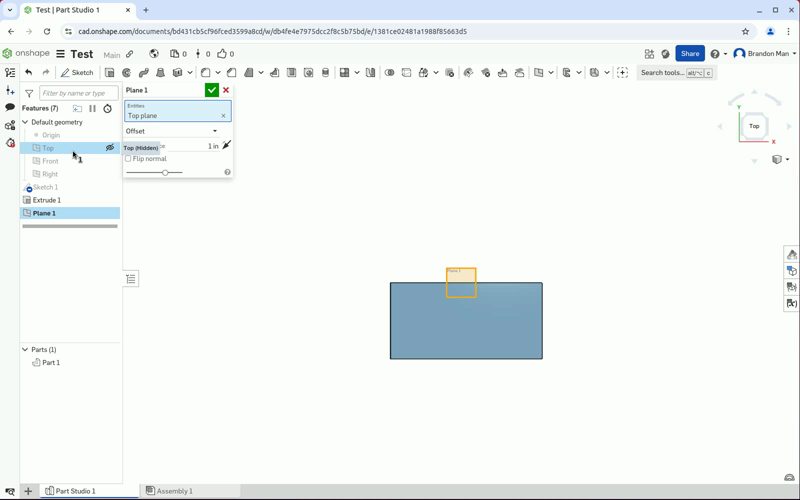
key(tab, 2)
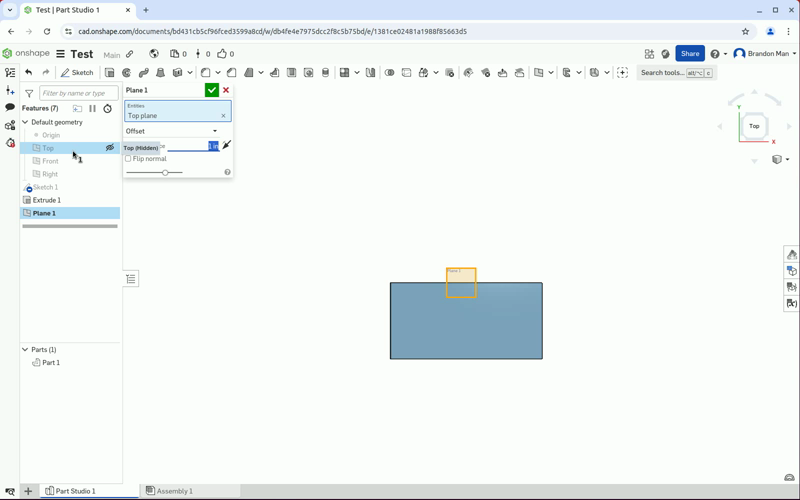
text(2.157)
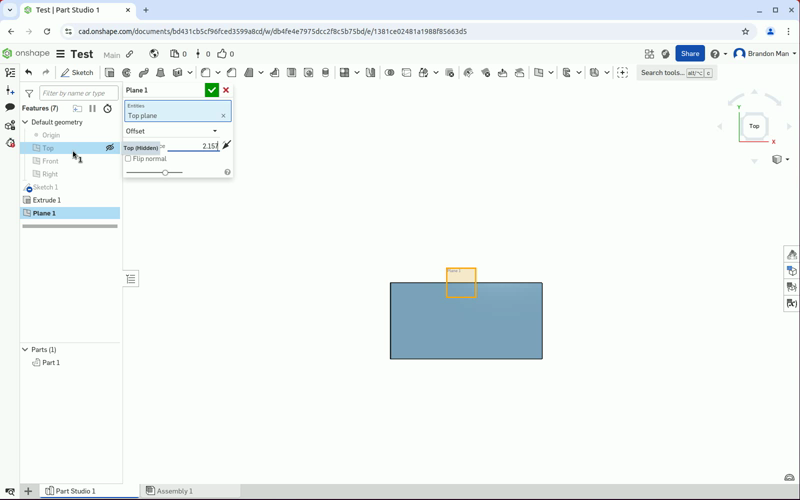
key(enter, 2)
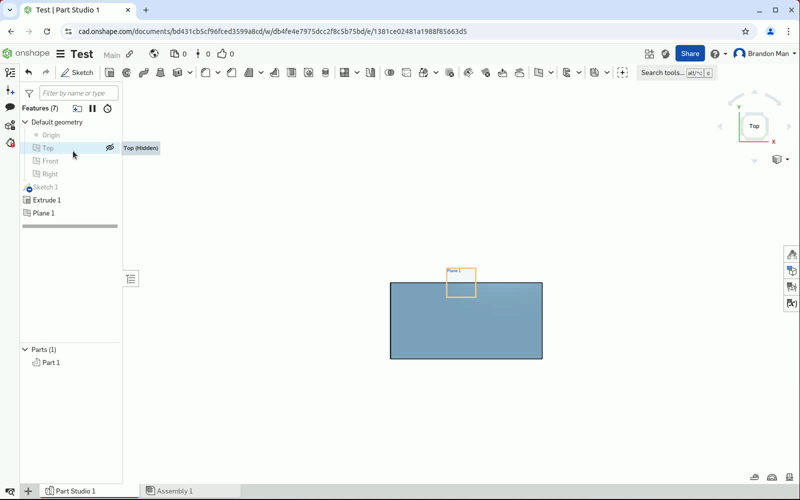
key(shift+s)
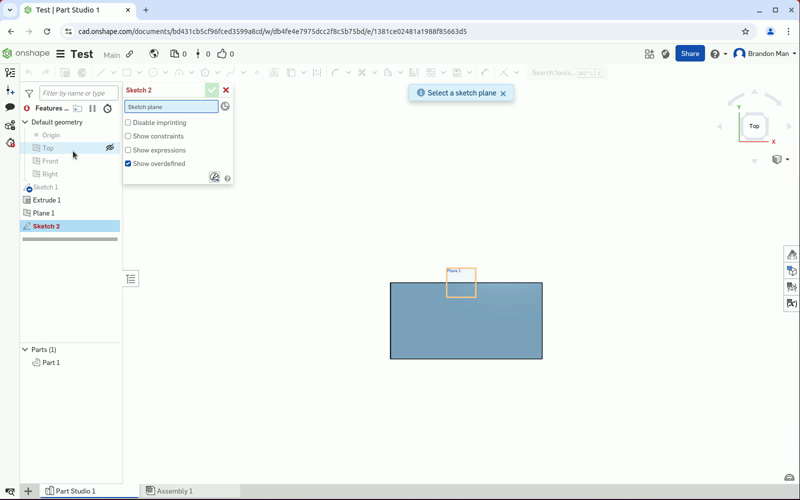
mouse_move(73, 215)
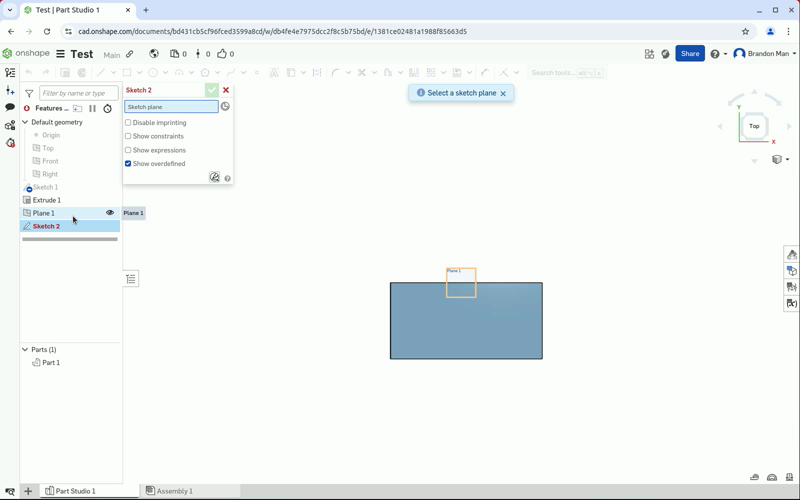
click(73, 215)
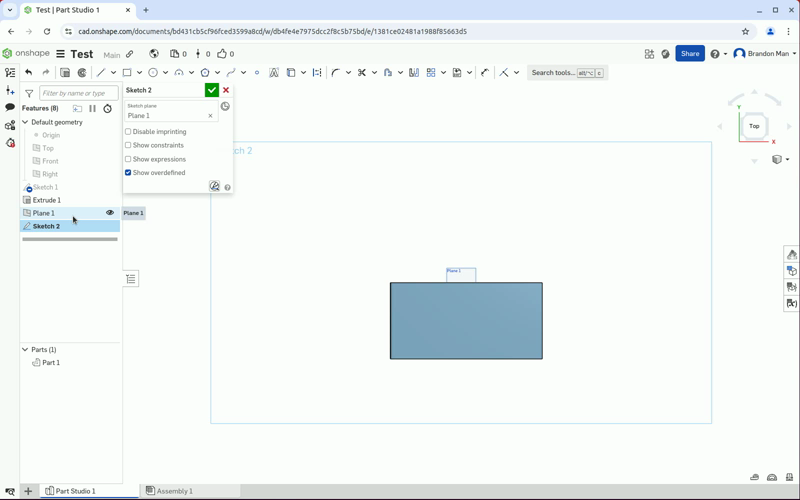
mouse_move(73, 352)
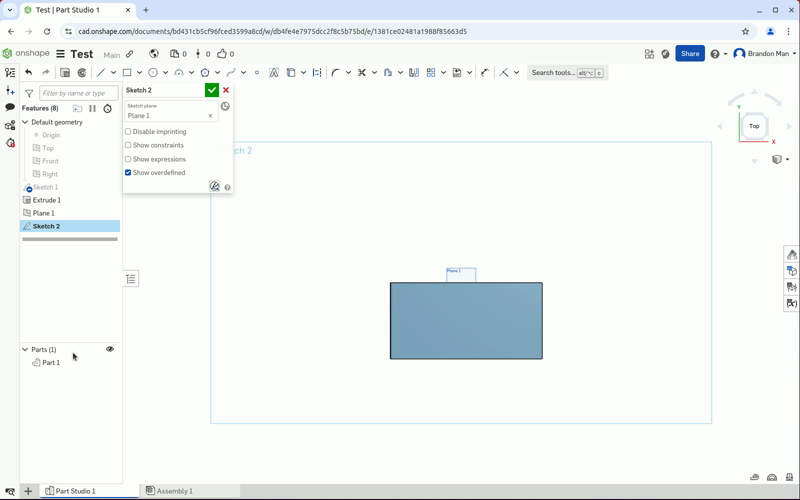
key(y)
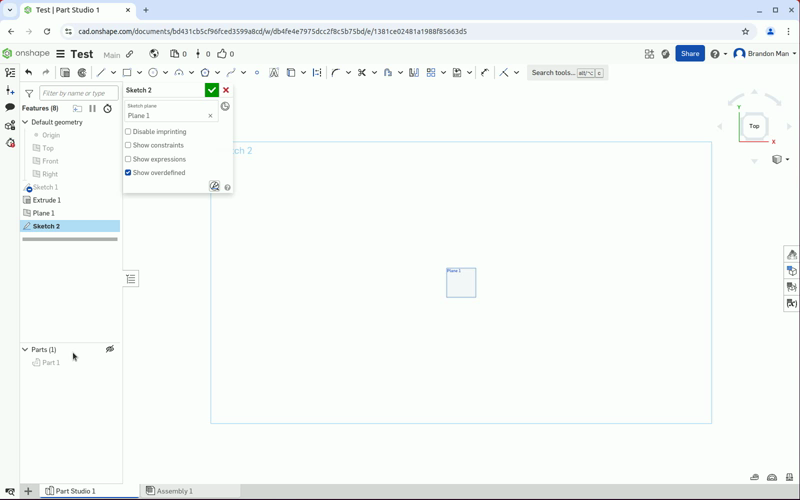
key(l)
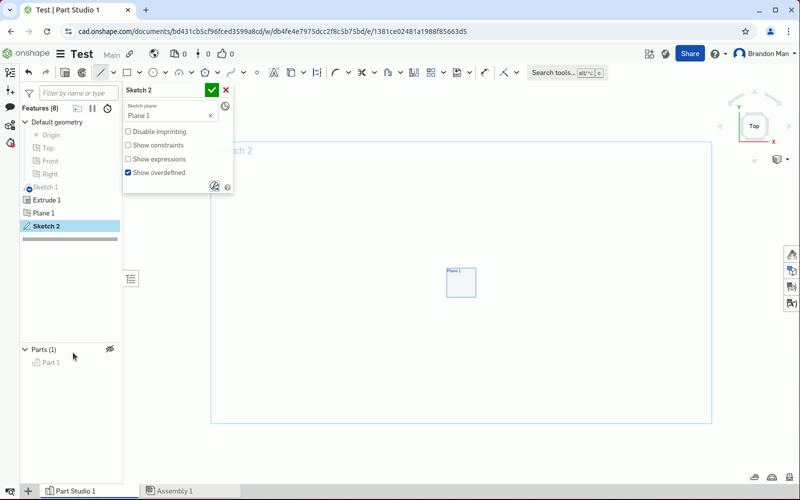
key_down(shift)
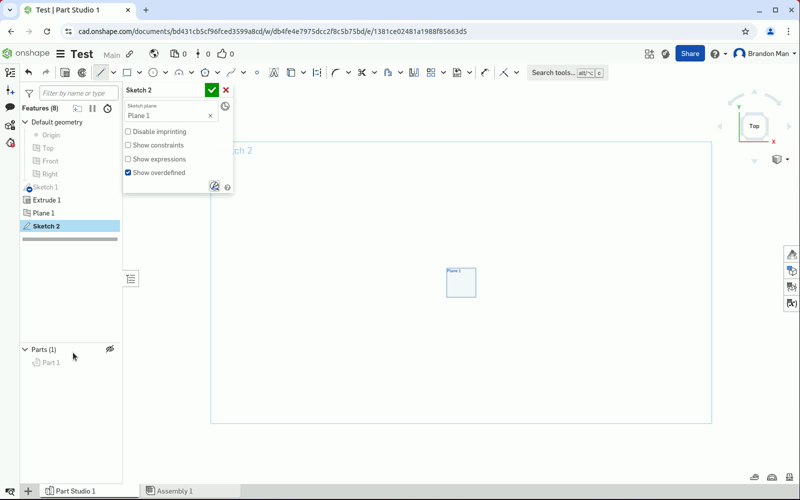
mouse_move(466, 359)
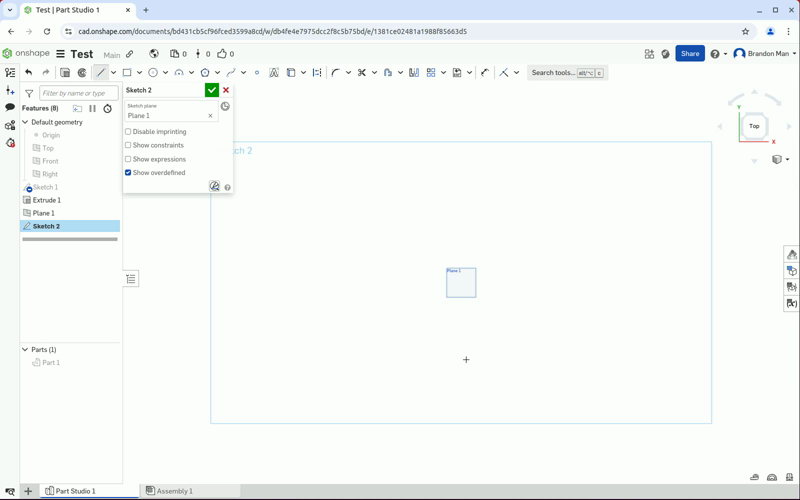
click(466, 359)
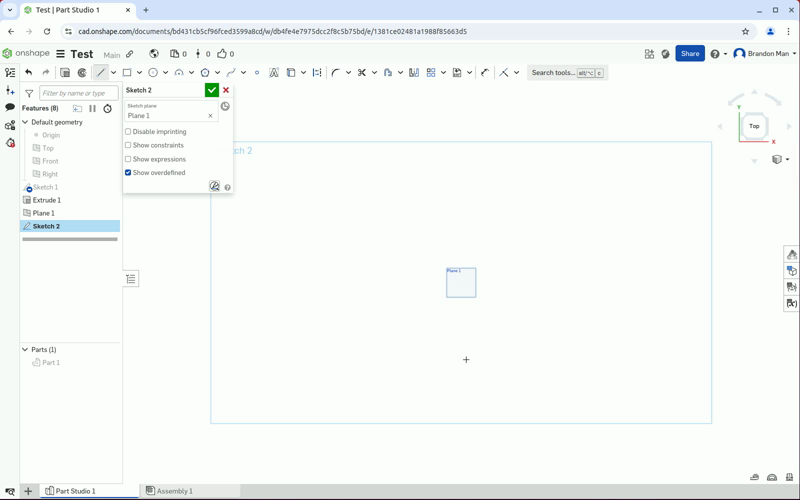
key_up(shift)
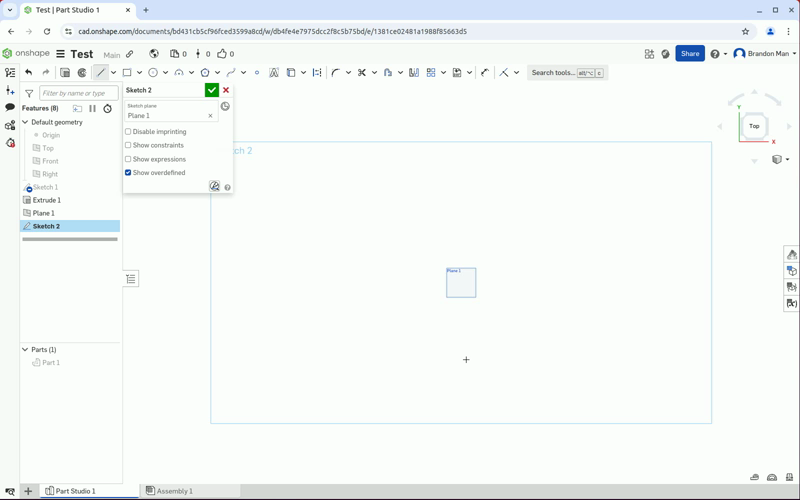
key_down(shift)
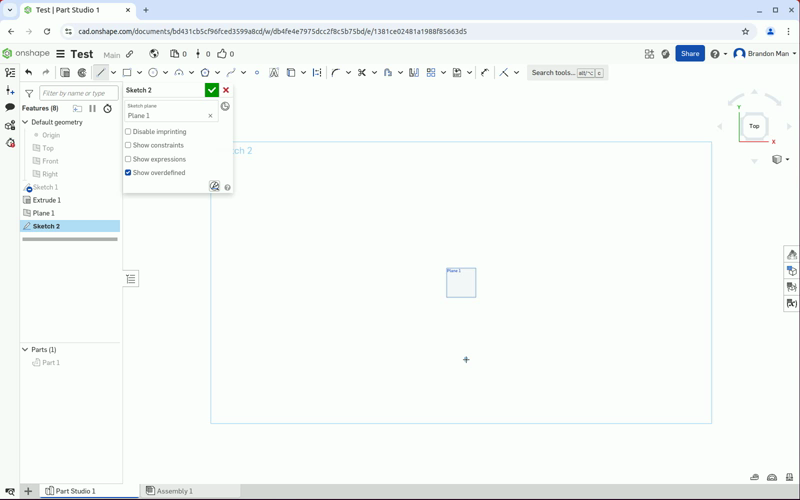
mouse_move(543, 359)
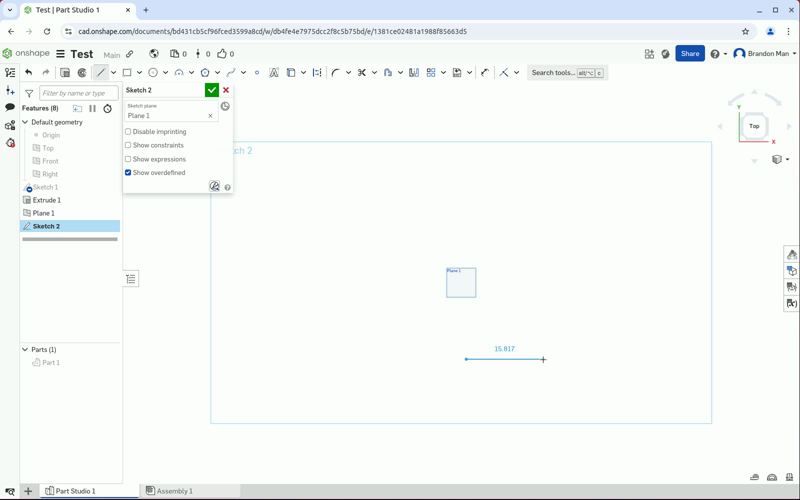
click(543, 359)
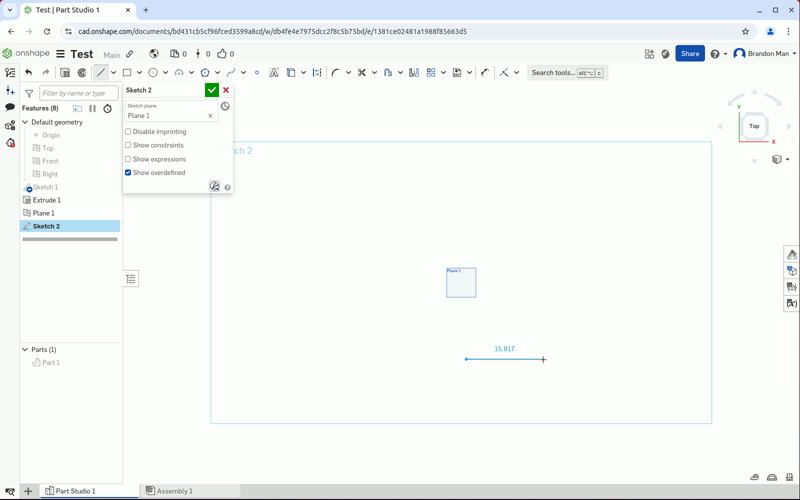
key_up(shift)
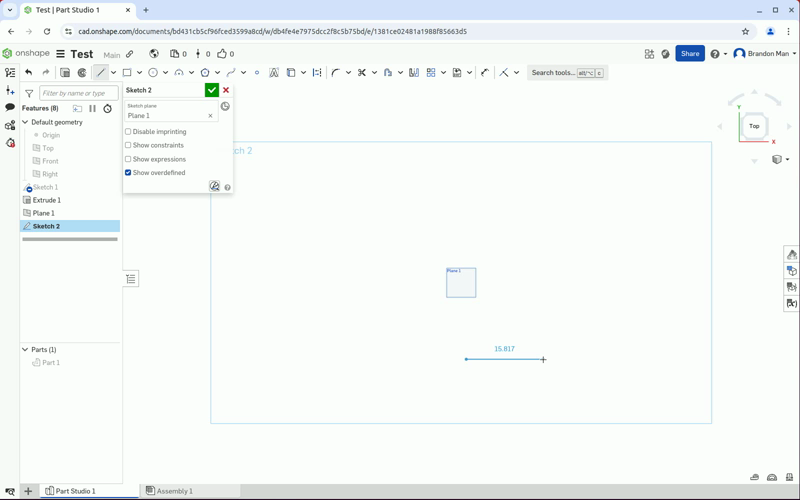
key_down(shift)
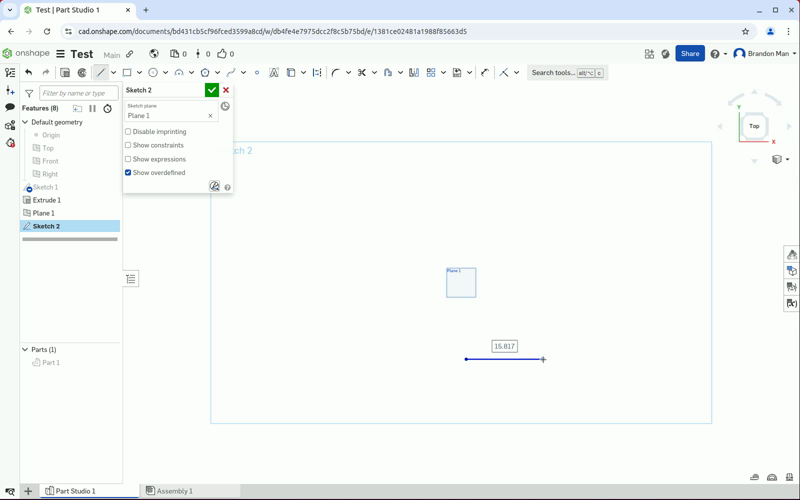
mouse_move(543, 282)
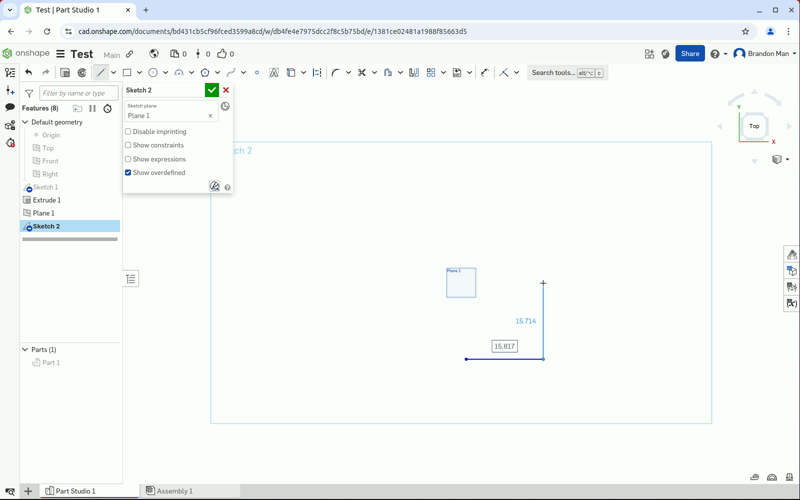
click(543, 282)
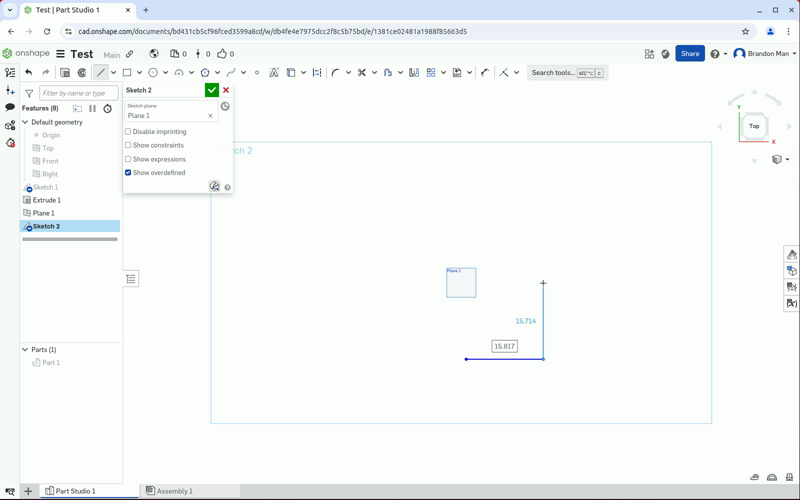
key_up(shift)
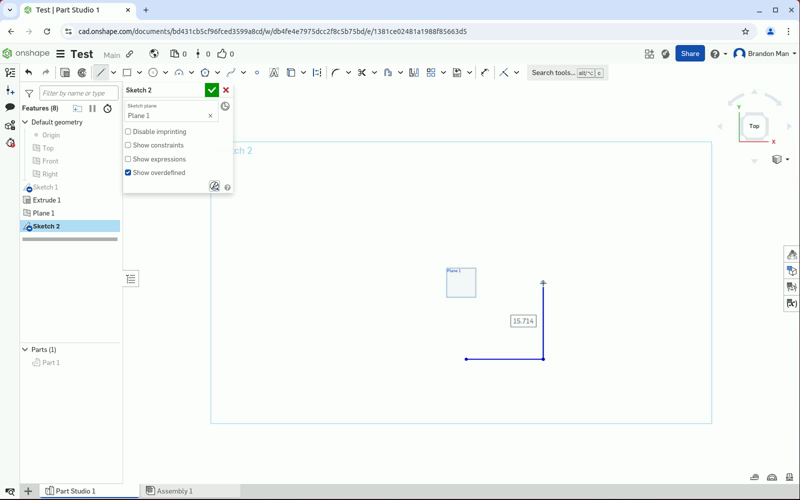
key_down(shift)
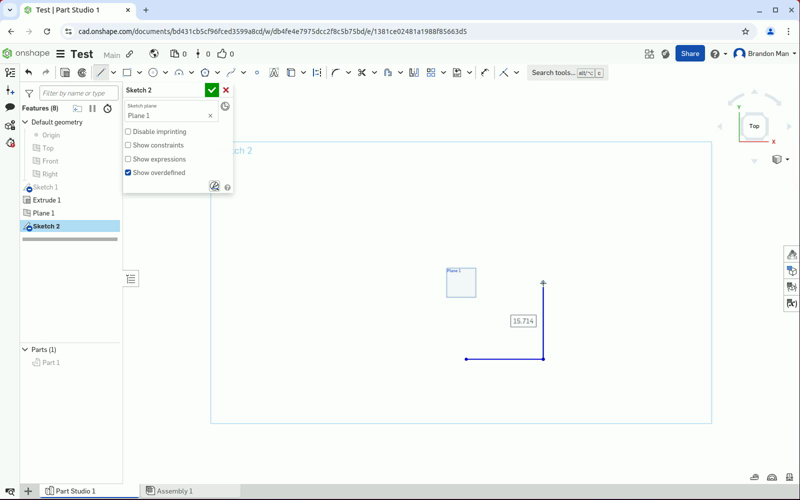
mouse_move(466, 282)
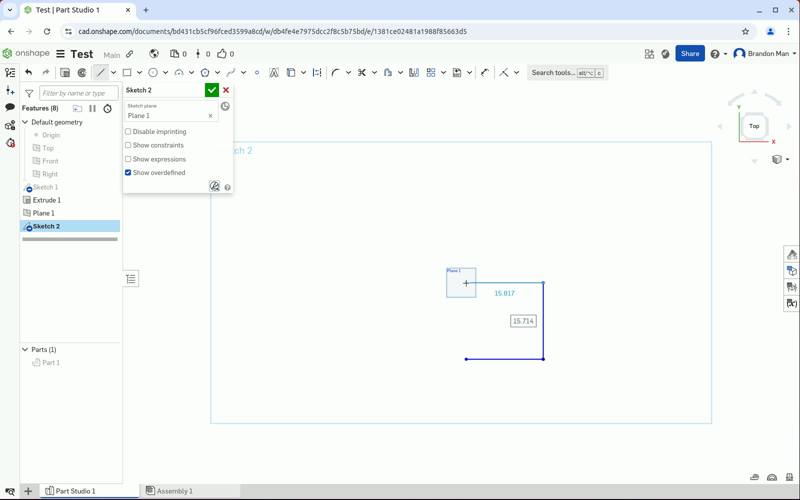
click(466, 282)
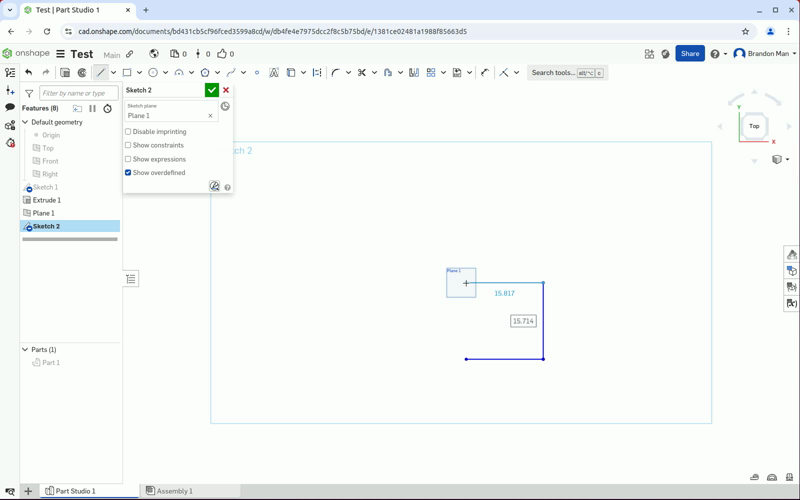
key_up(shift)
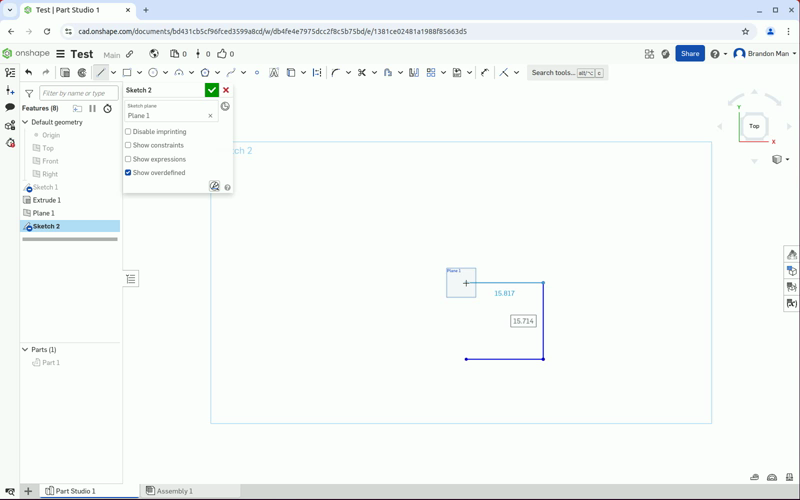
key_down(shift)
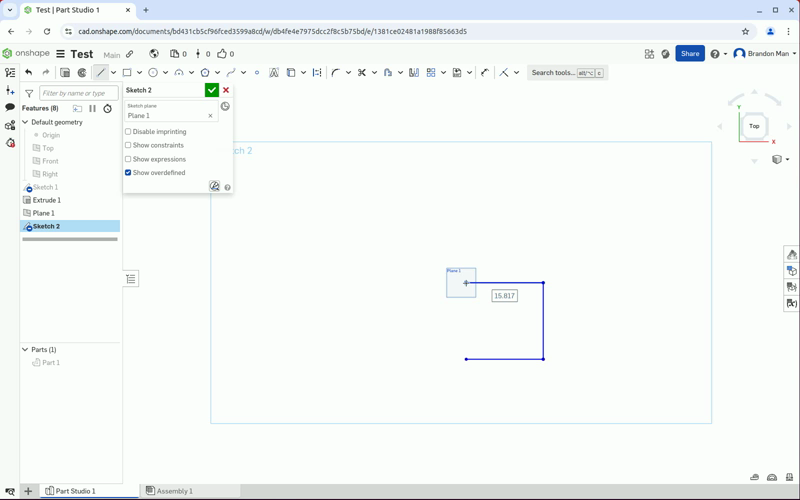
mouse_move(466, 359)
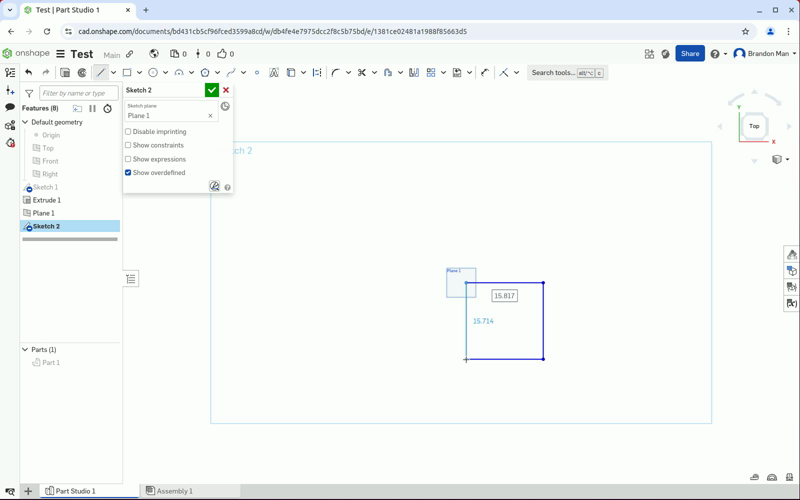
key_up(shift)
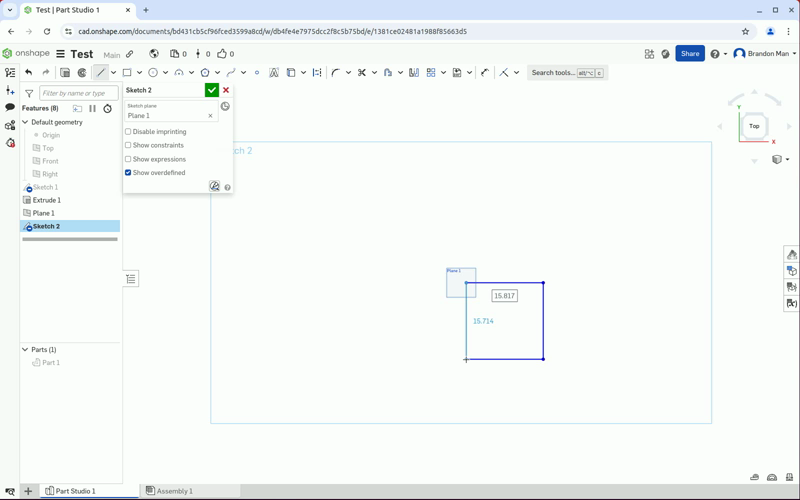
click(466, 359)
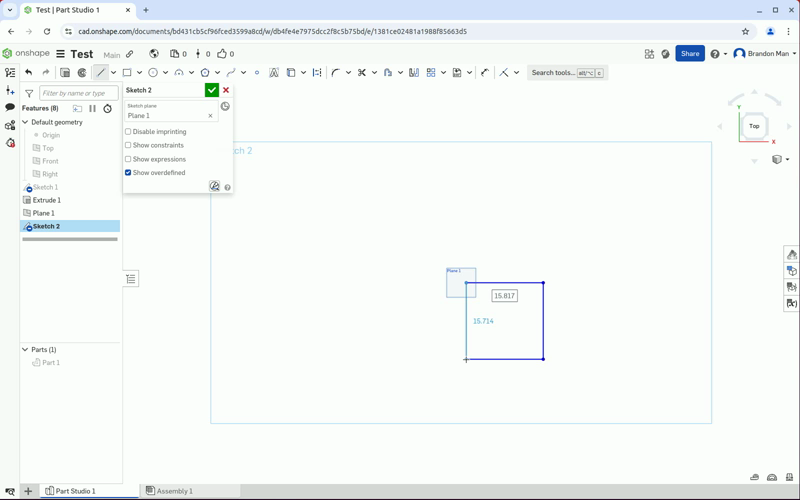
key(esc)
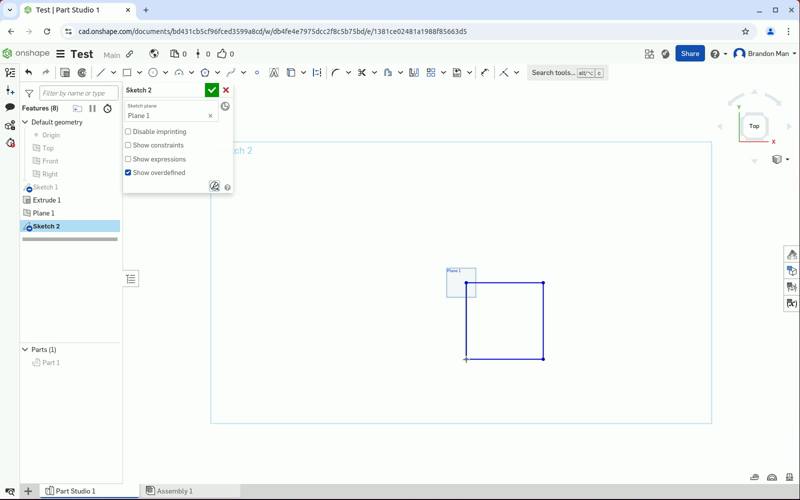
mouse_move(536, 345)
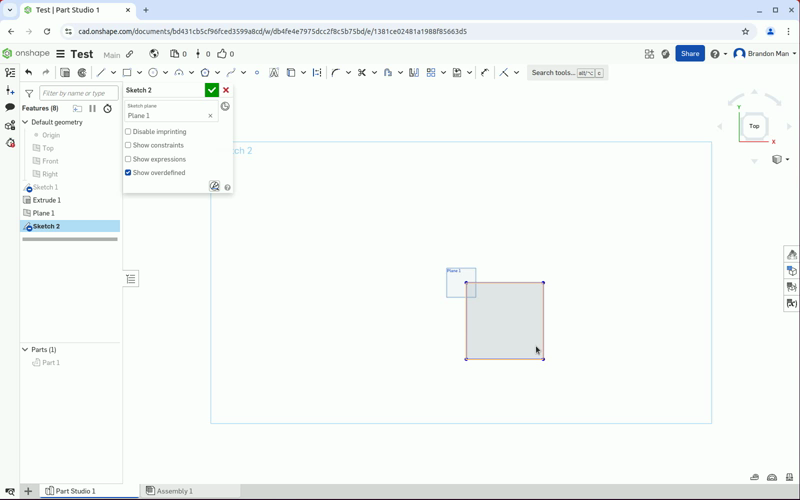
click(536, 345)
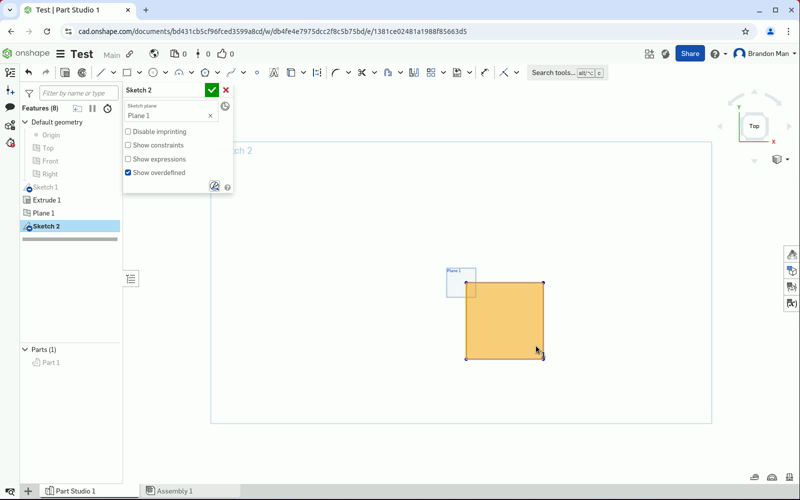
mouse_move(73, 352)
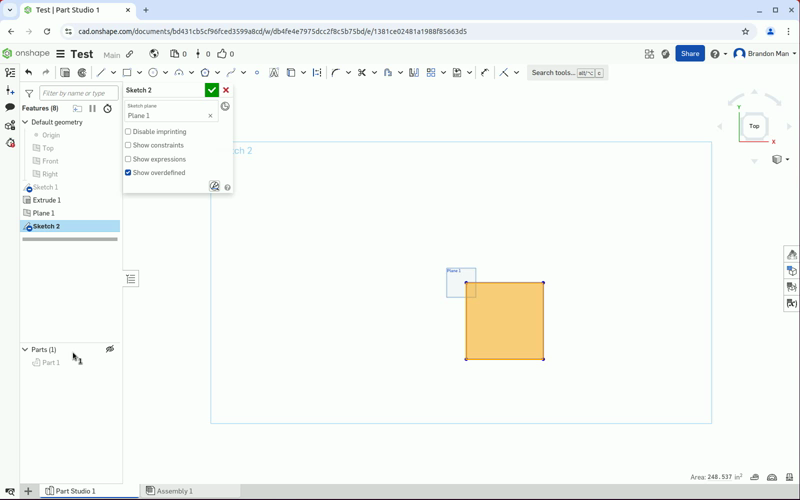
key(shift+y)
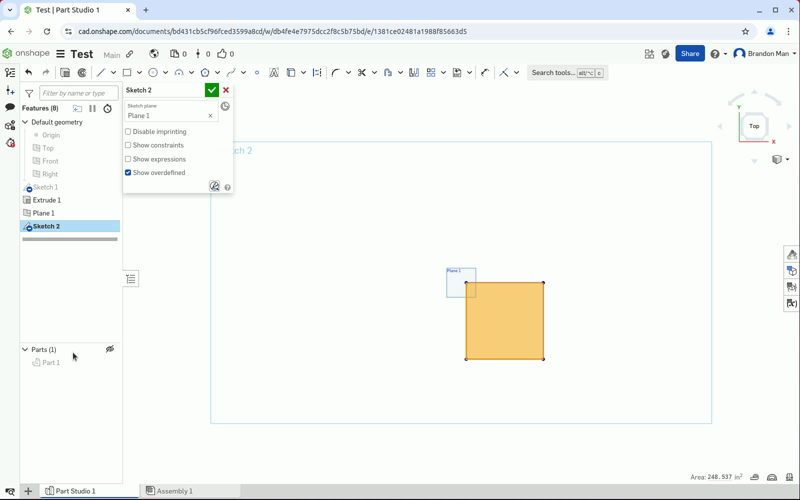
key(shift+e)
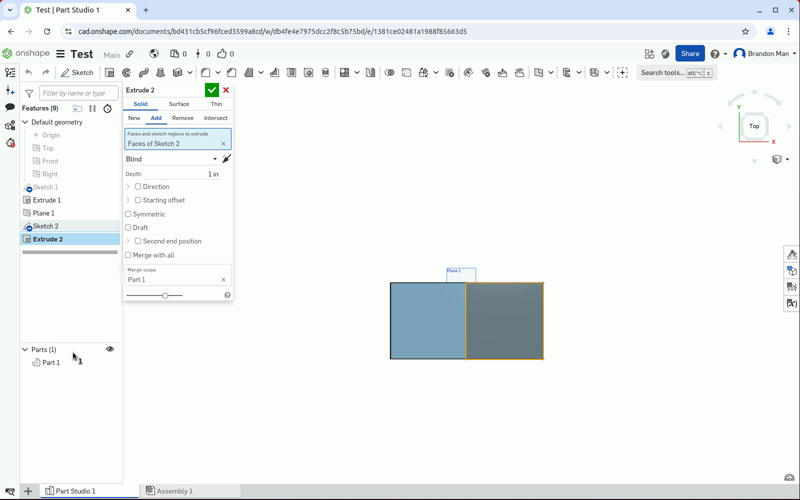
mouse_move(143, 106)
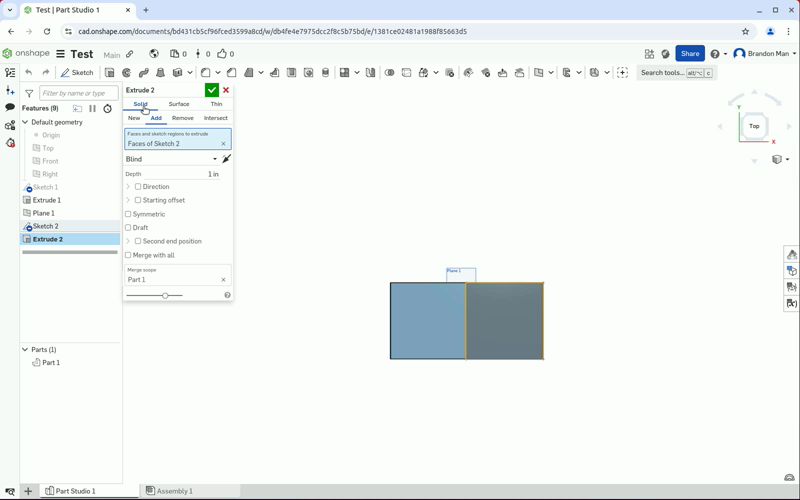
click(143, 106)
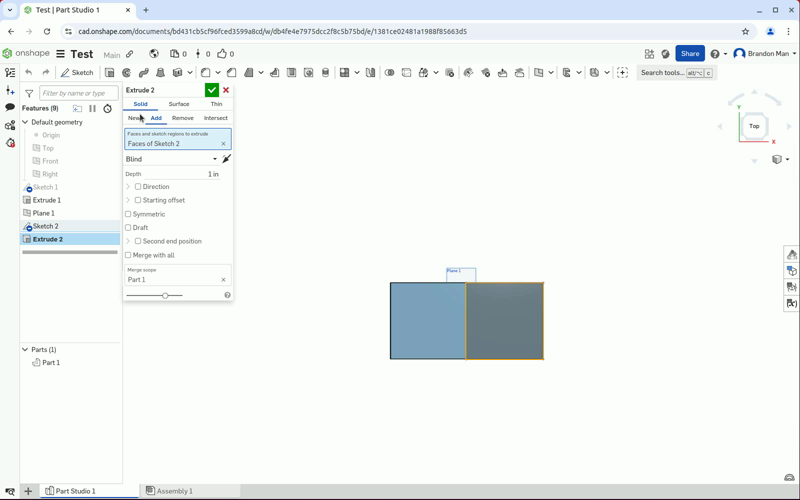
mouse_move(137, 120)
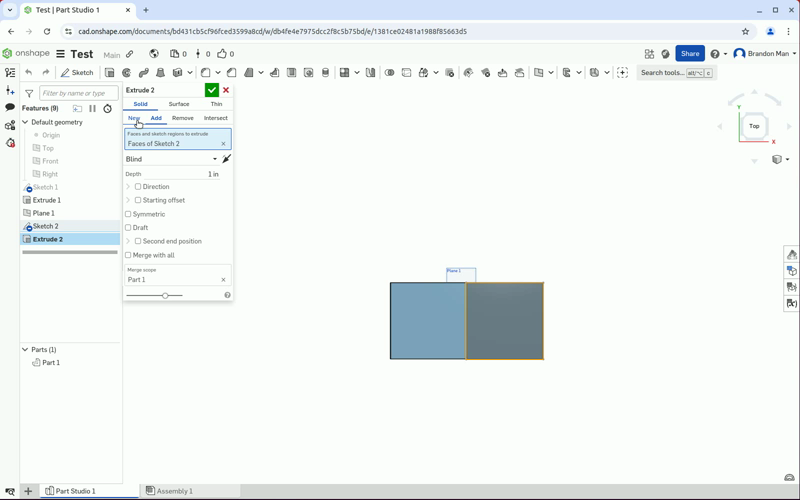
click(137, 120)
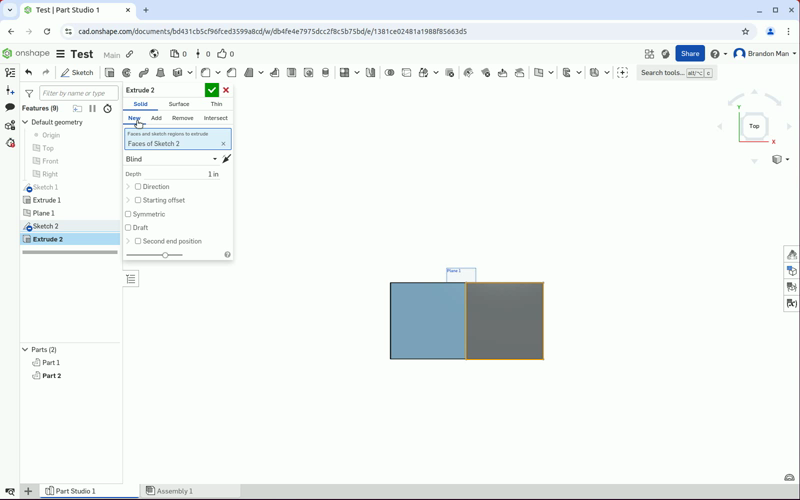
key(tab, 4)
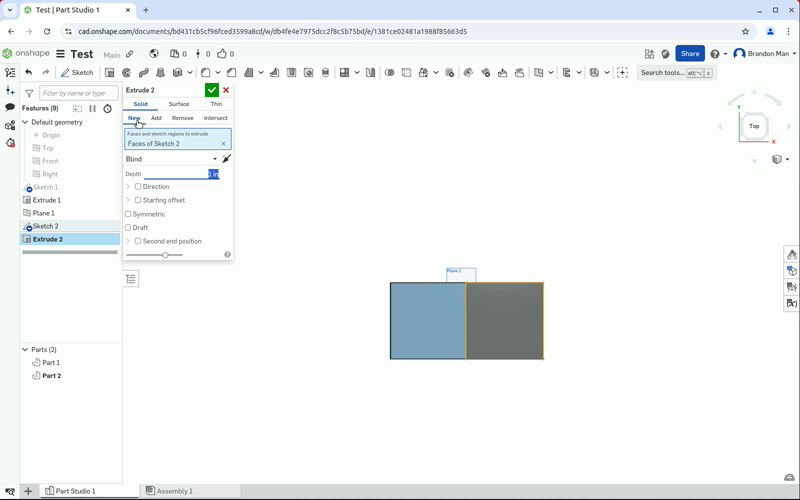
text(20.942)
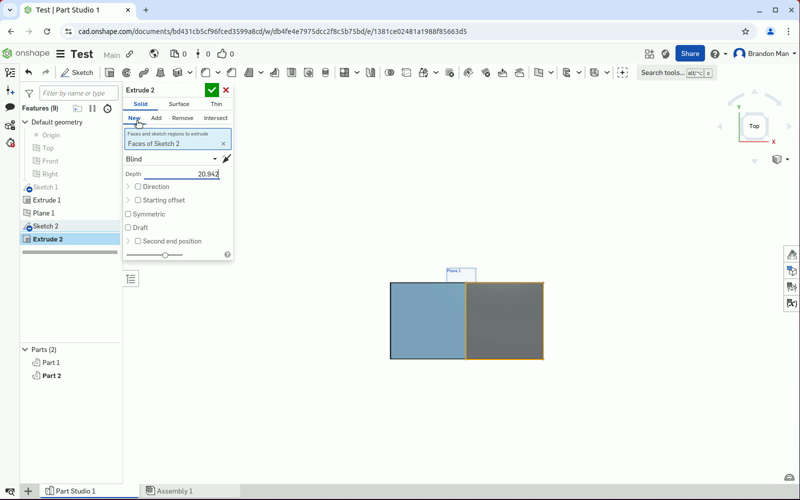
key(enter)
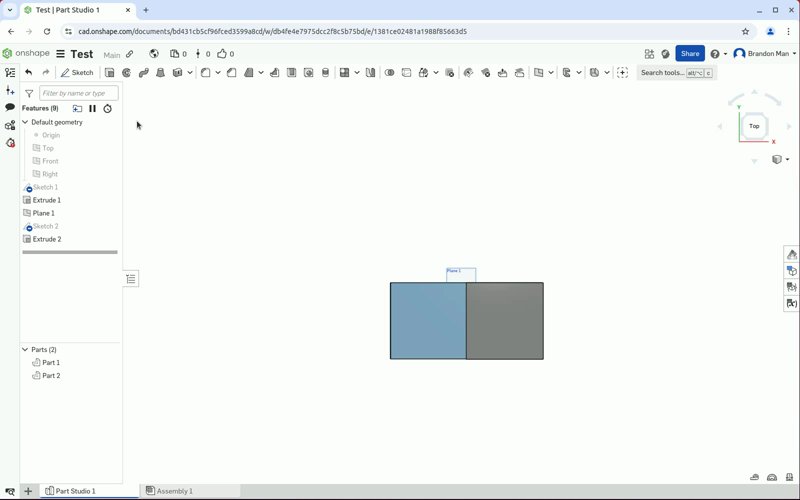
key(shift+h)
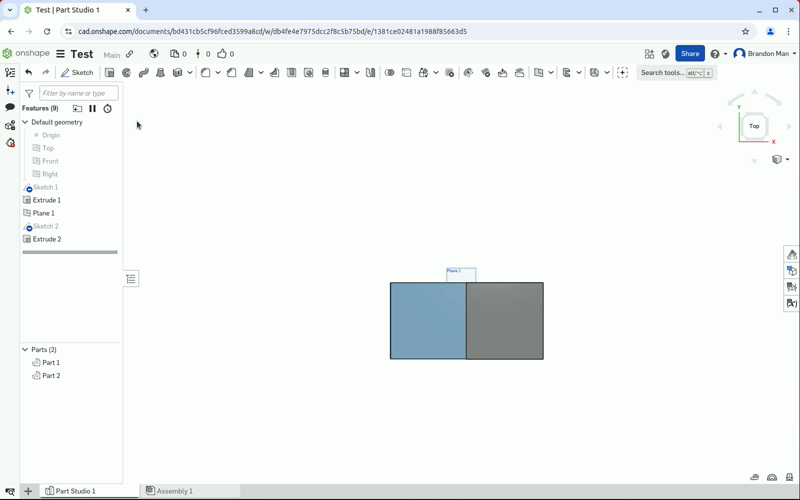
key(shift+h)
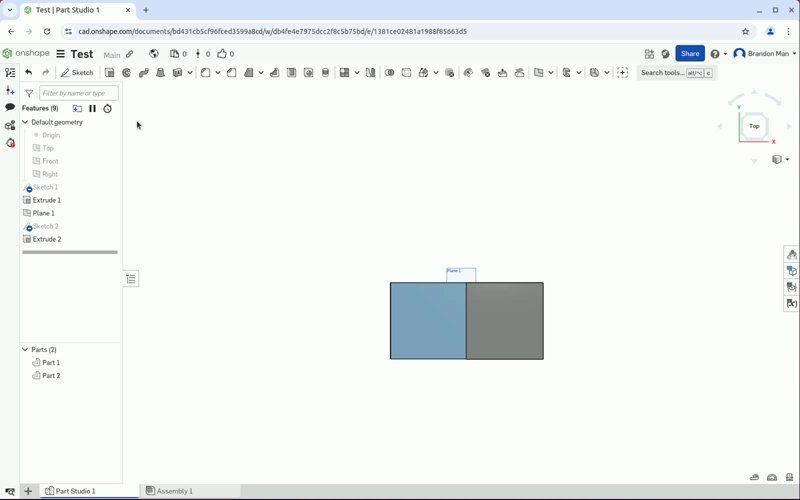
mouse_move(73, 189)
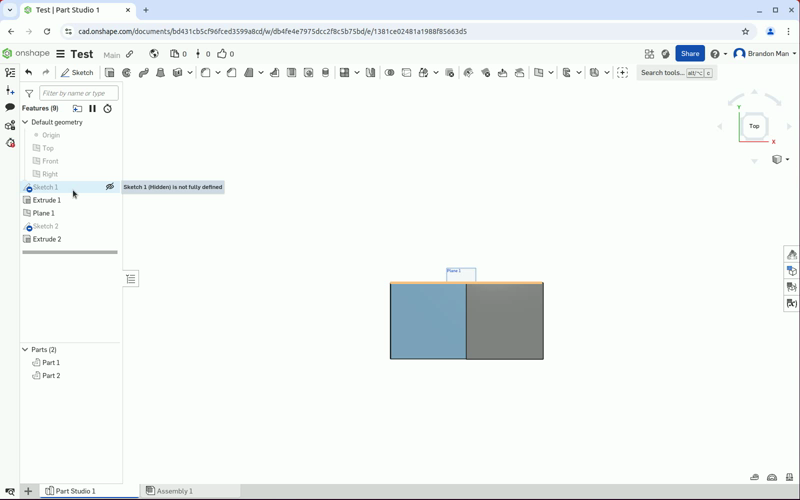
click(73, 189)
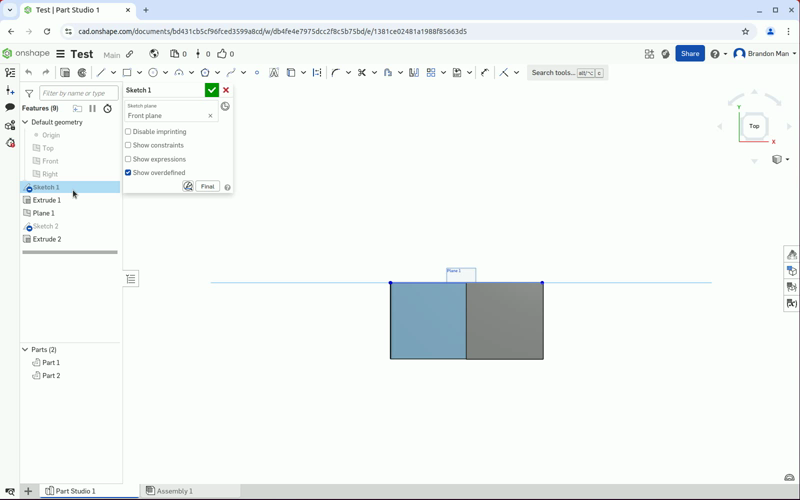
mouse_move(229, 92)
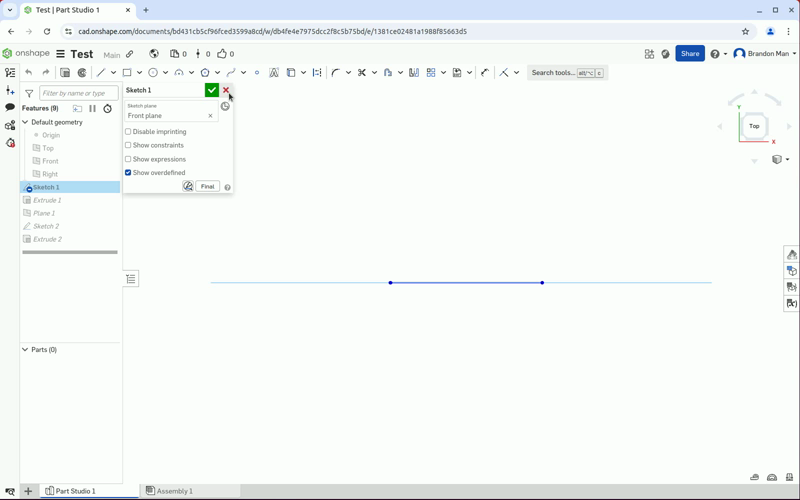
click(229, 92)
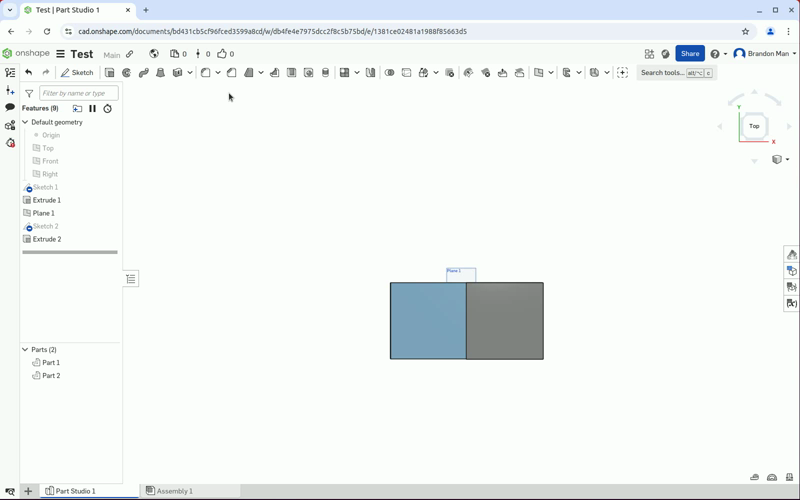
mouse_move(541, 75)
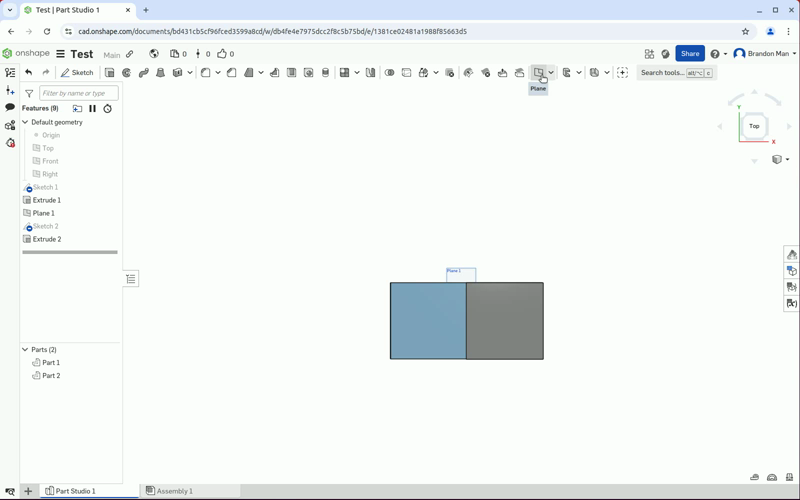
click(541, 75)
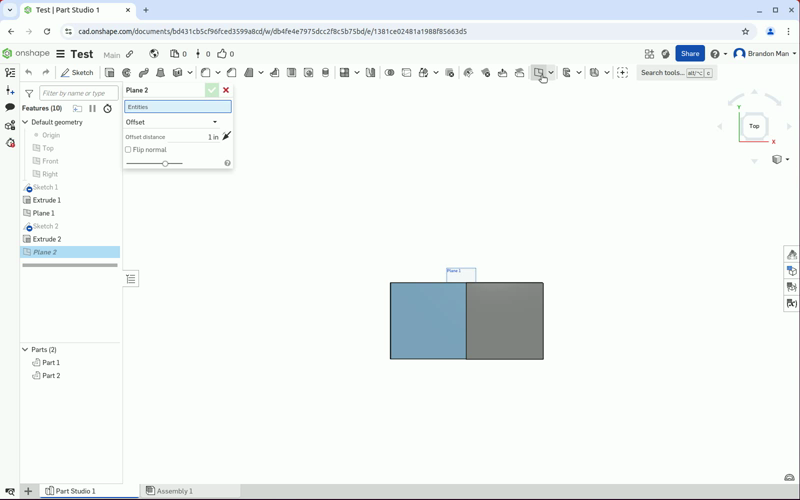
mouse_move(73, 150)
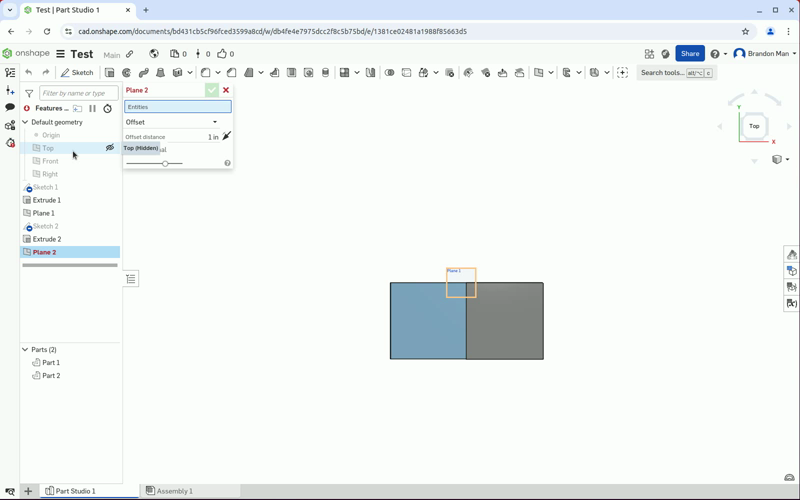
click(73, 150)
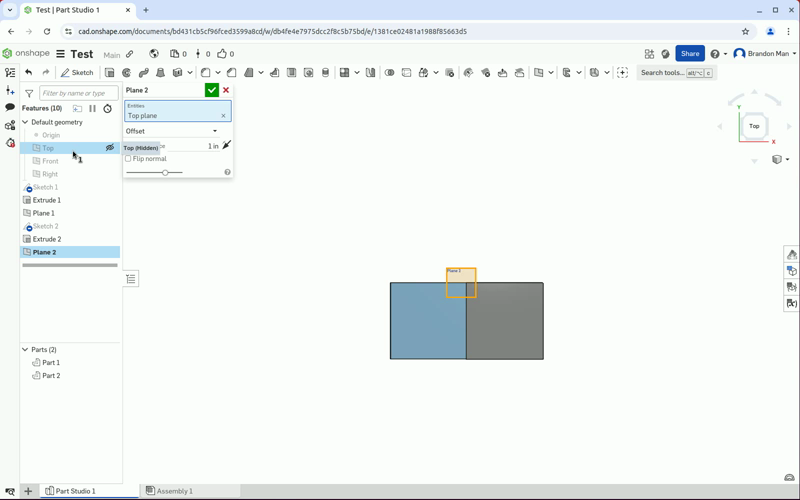
key(tab, 2)
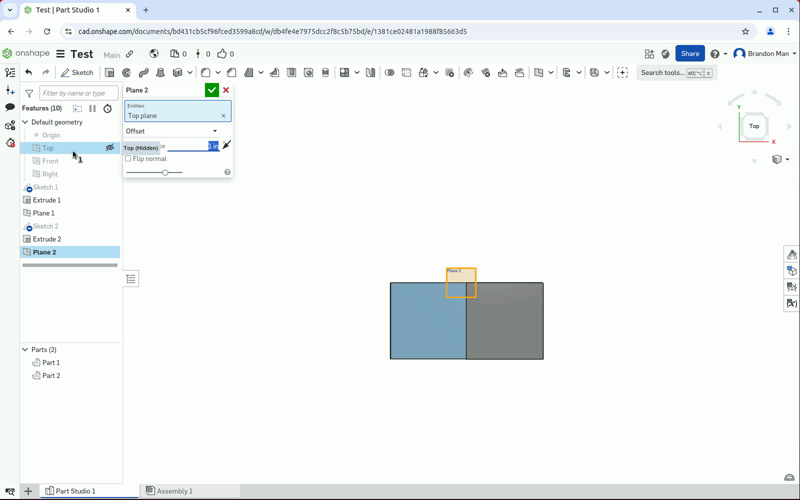
text(23.108)
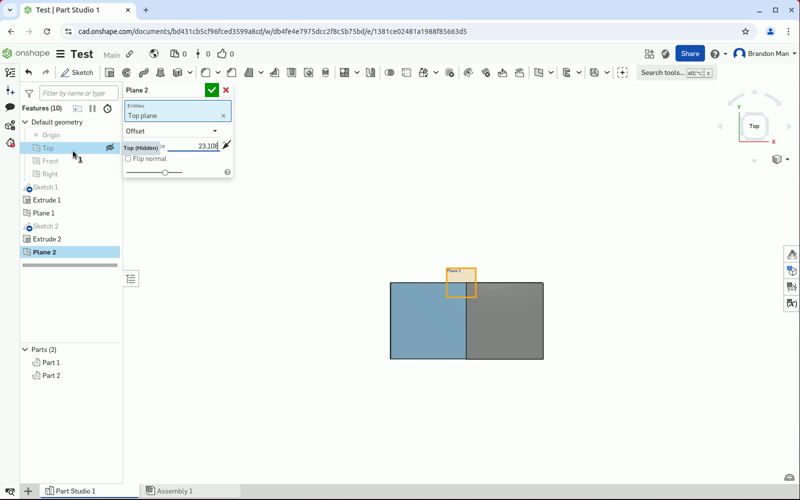
key(enter, 2)
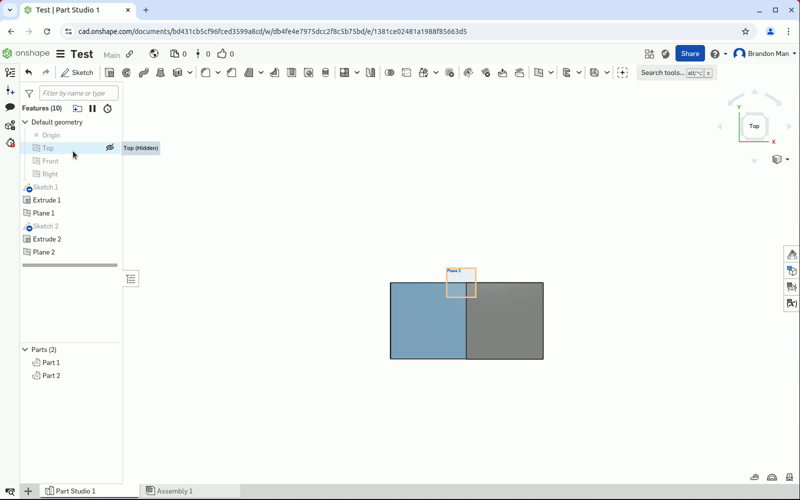
key(shift+s)
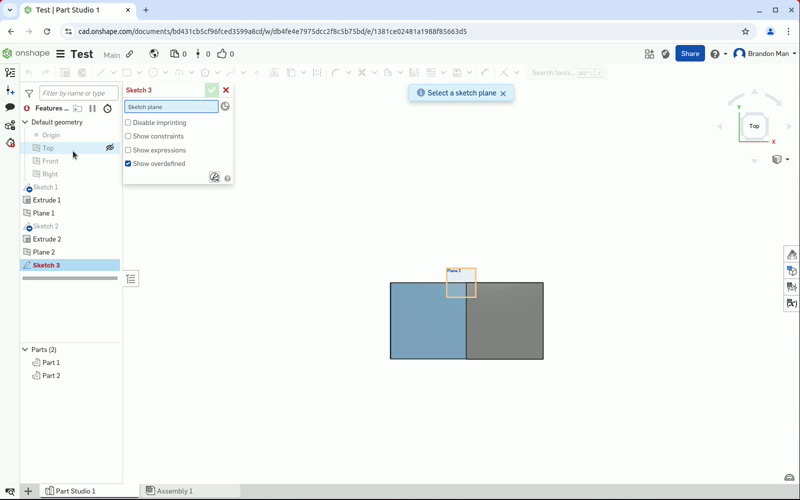
mouse_move(73, 254)
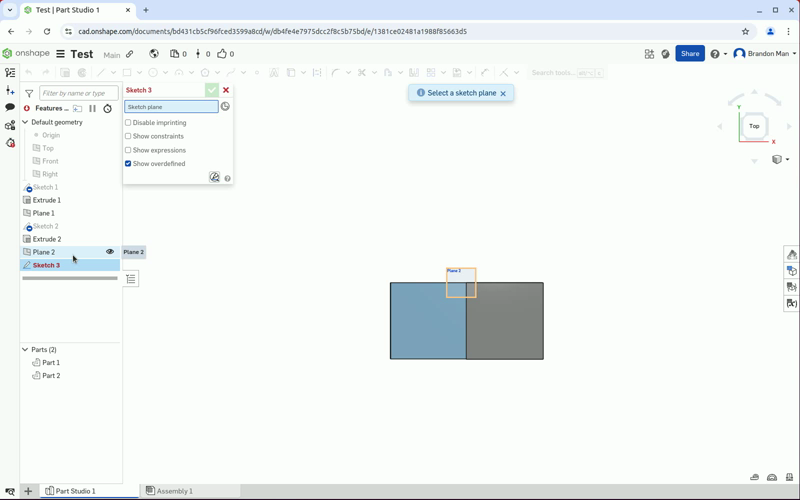
click(73, 254)
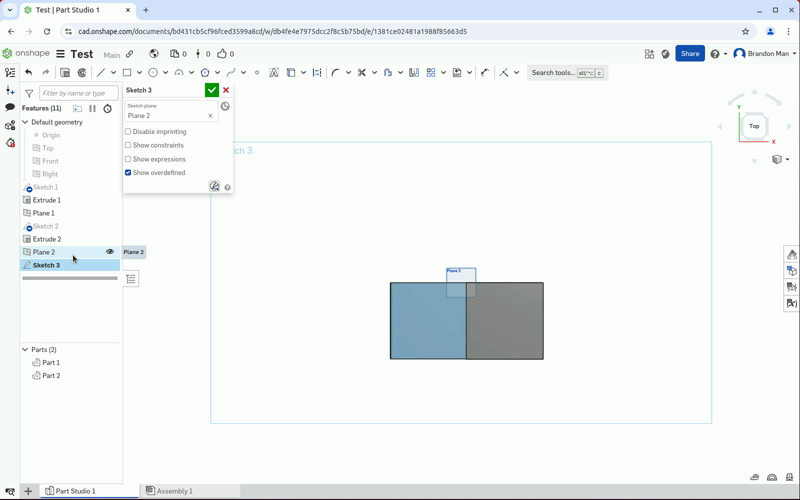
mouse_move(73, 352)
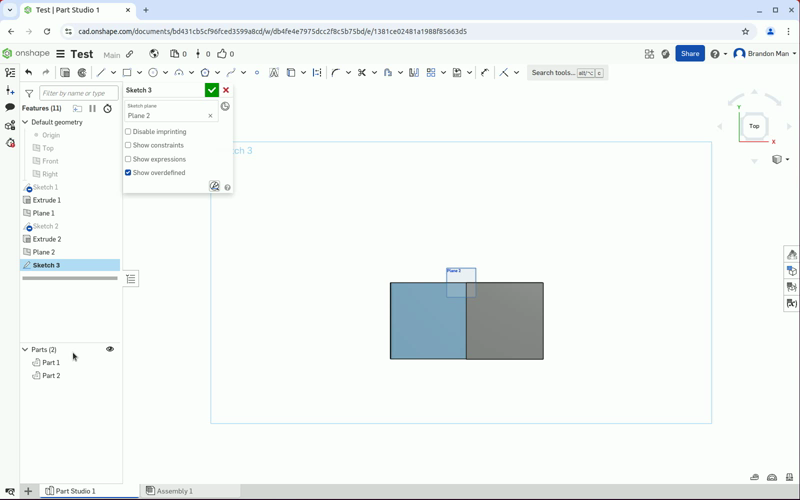
key(y)
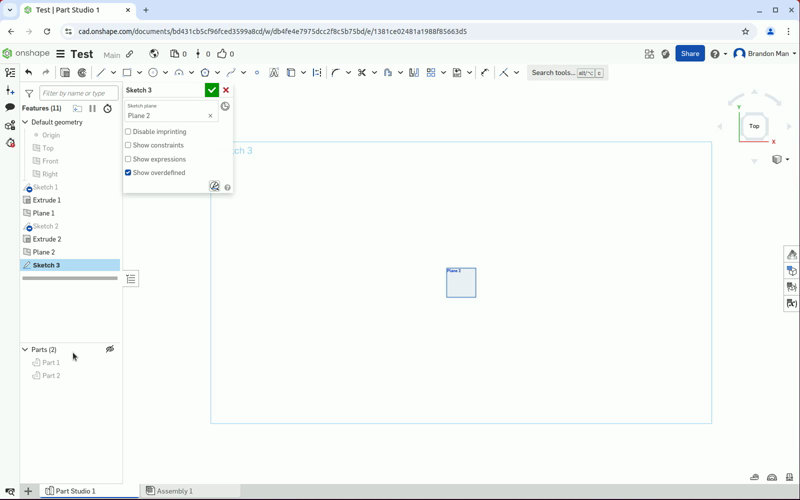
key(c)
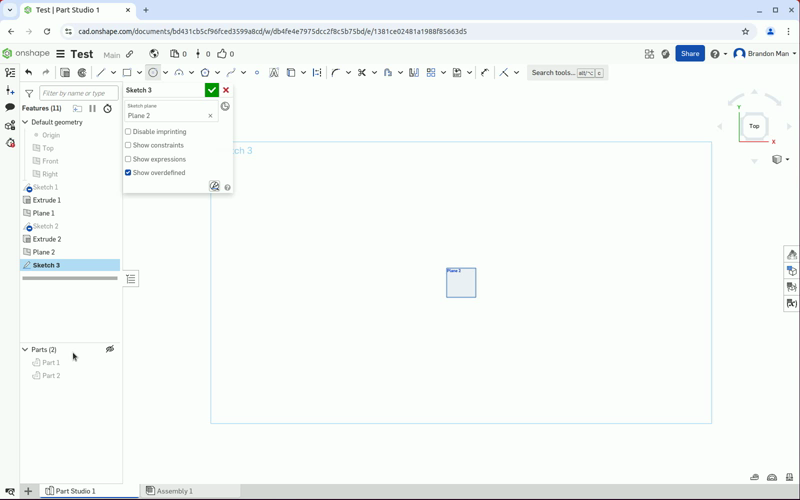
key_down(shift)
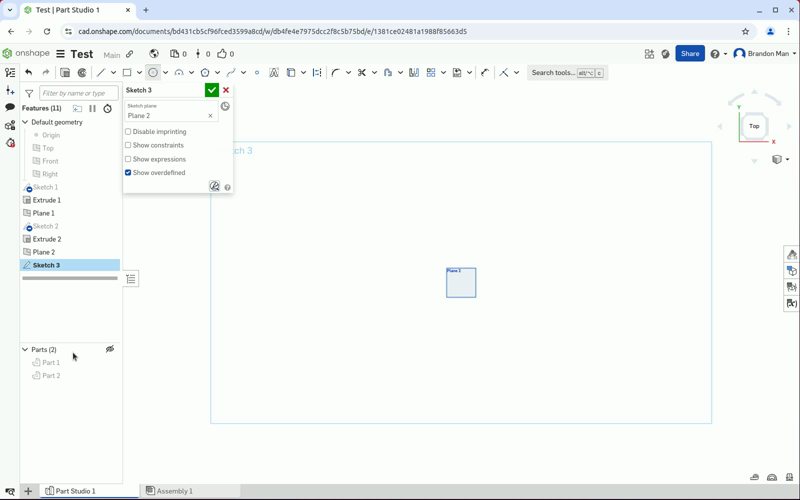
mouse_move(504, 321)
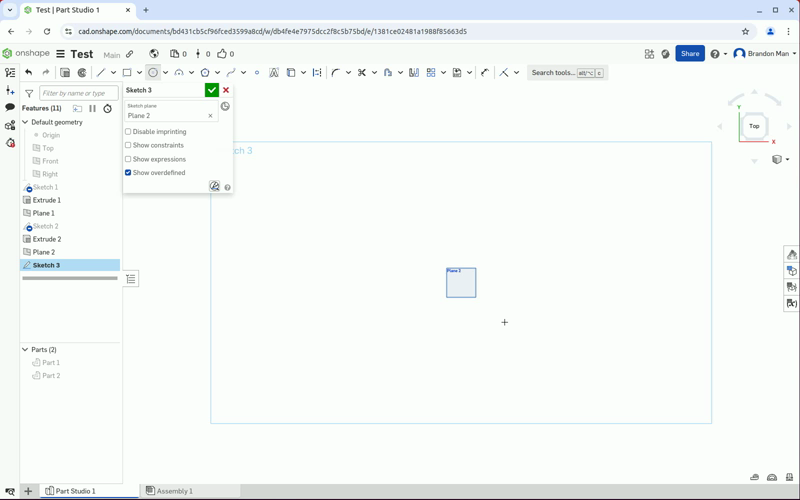
click(504, 321)
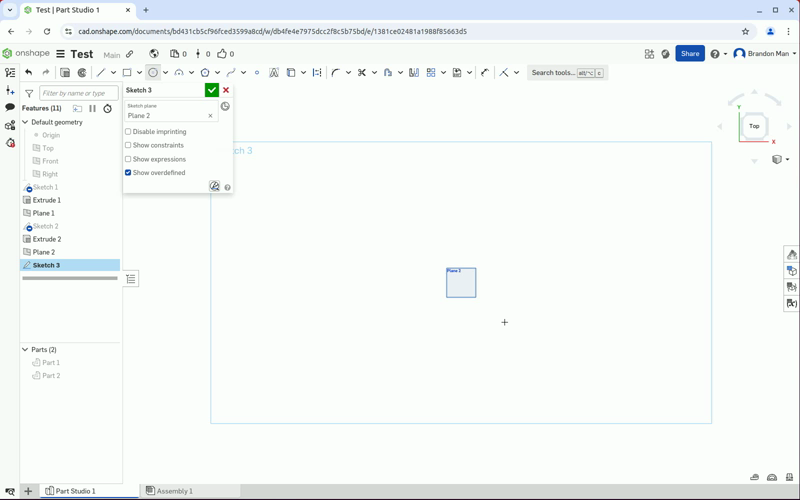
key_up(shift)
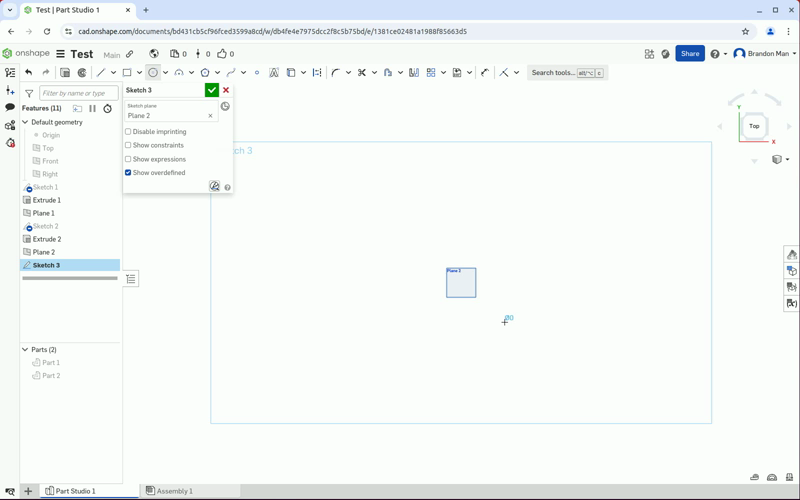
mouse_move(520, 321)
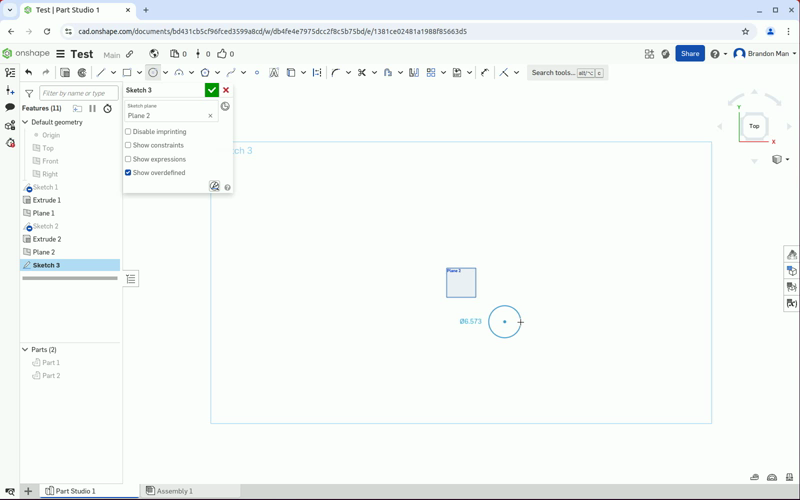
click(520, 321)
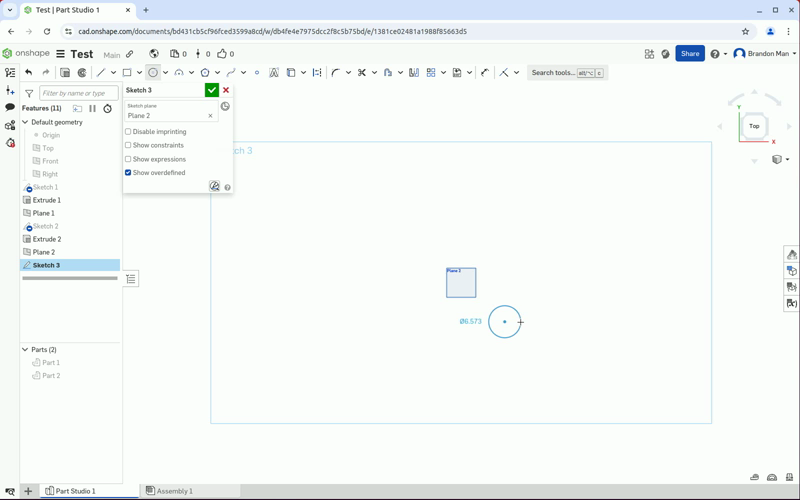
key(esc)
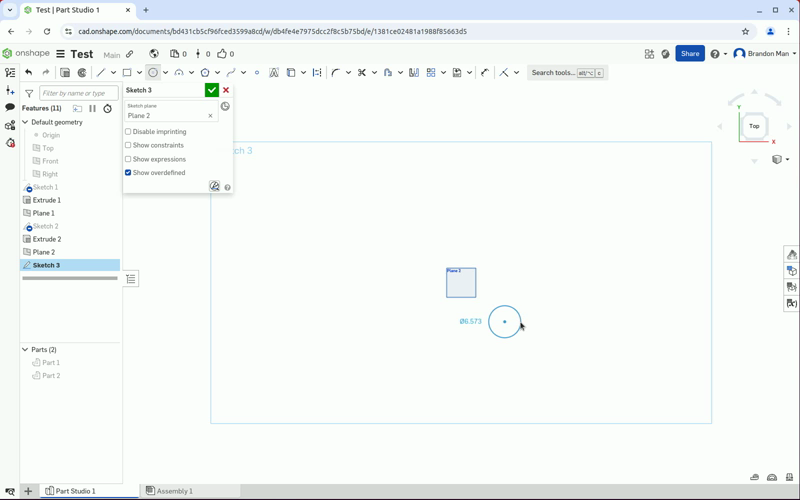
mouse_move(506, 325)
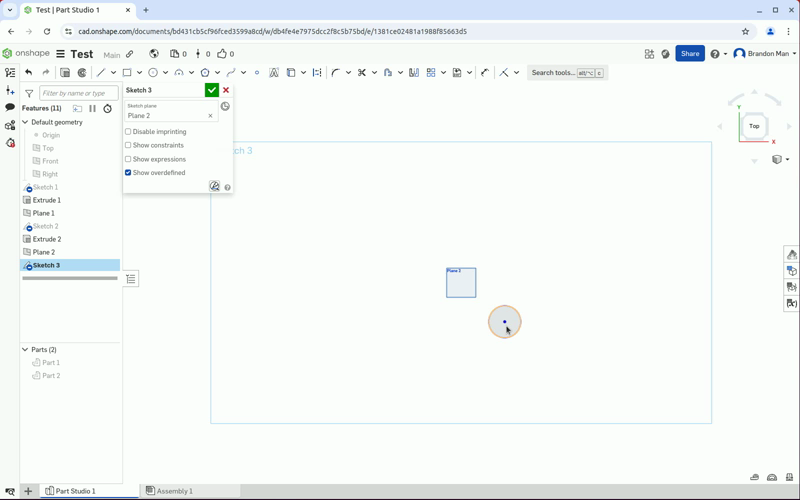
scroll(6)
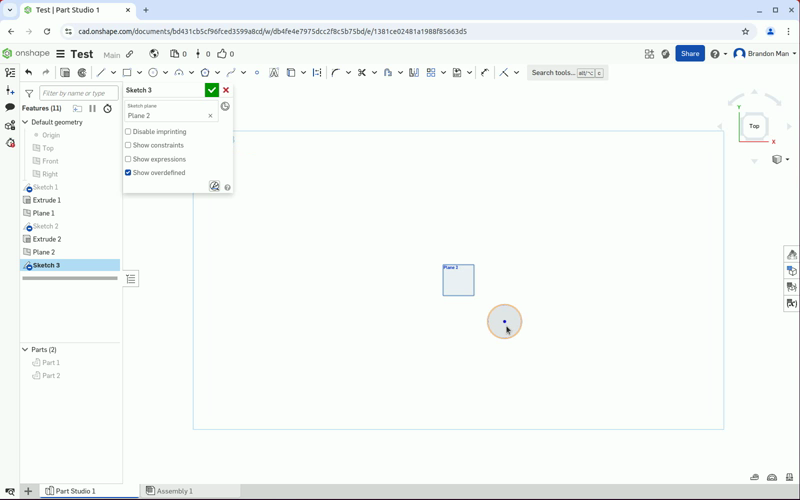
scroll(6)
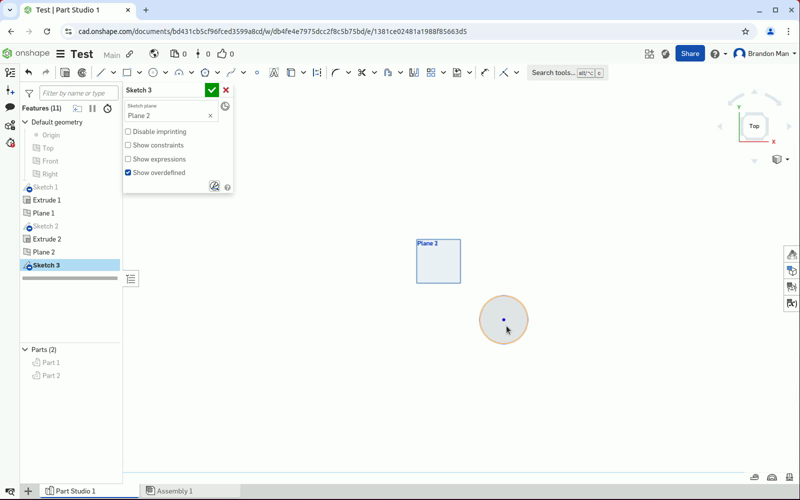
scroll(6)
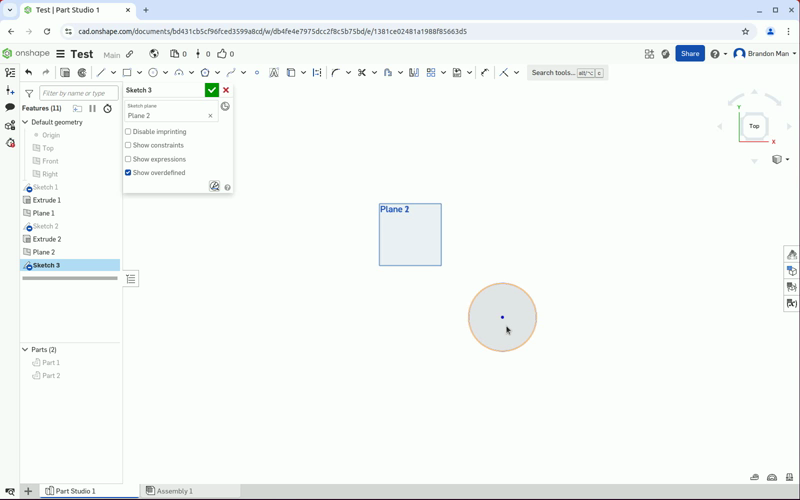
scroll(6)
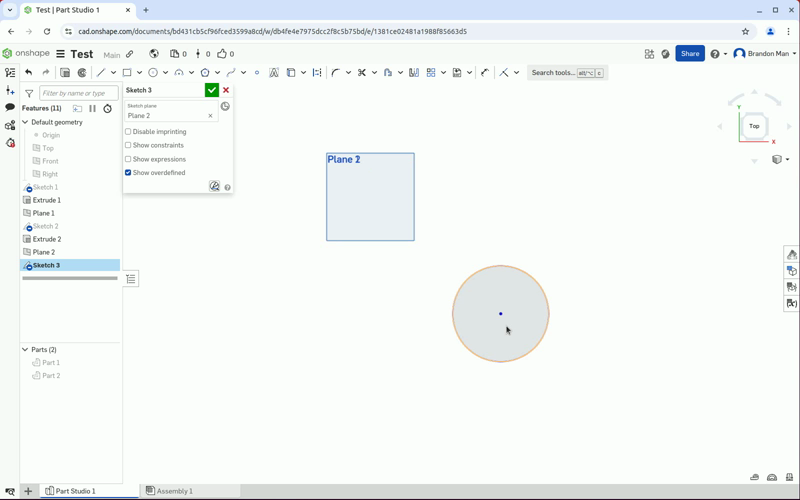
scroll(6)
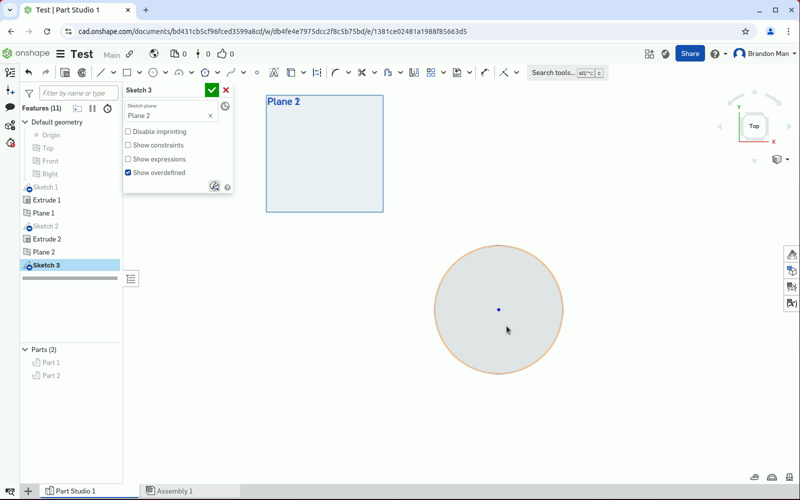
scroll(6)
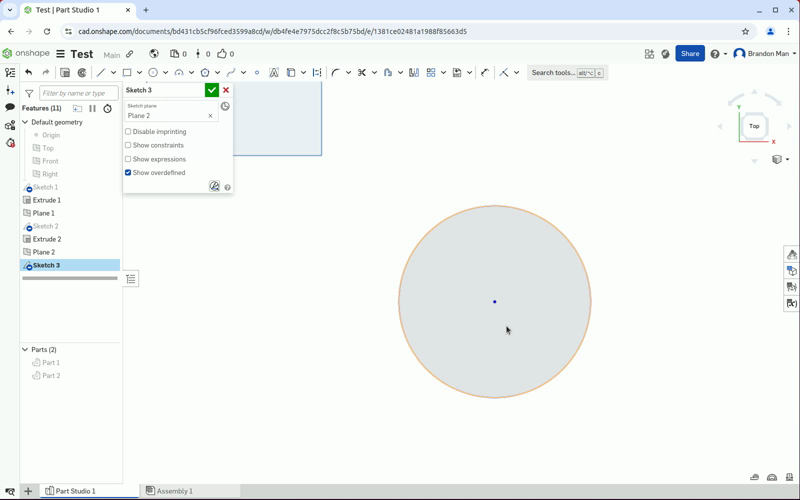
scroll(6)
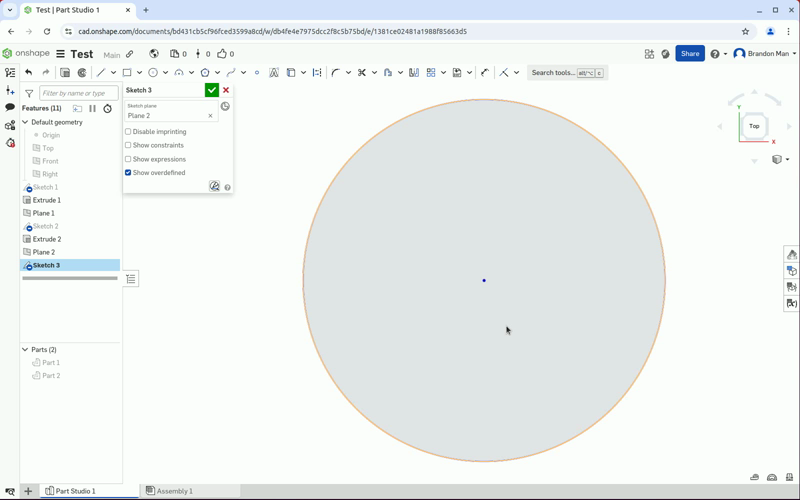
click(506, 325)
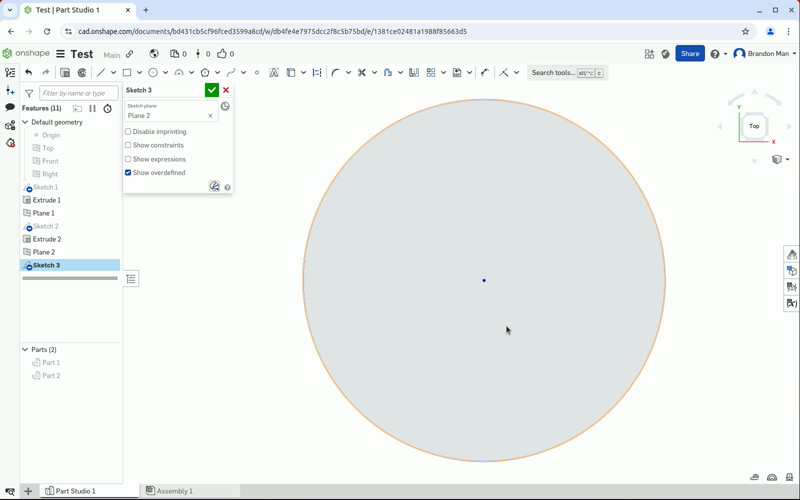
scroll(-6)
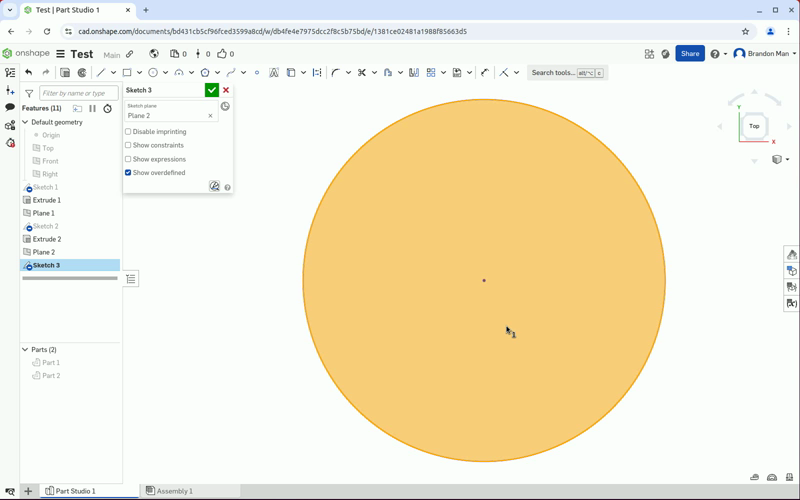
scroll(-6)
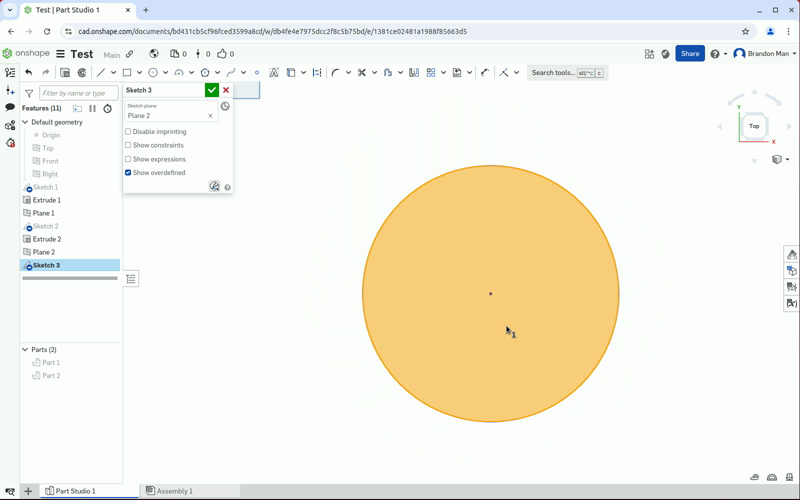
scroll(-6)
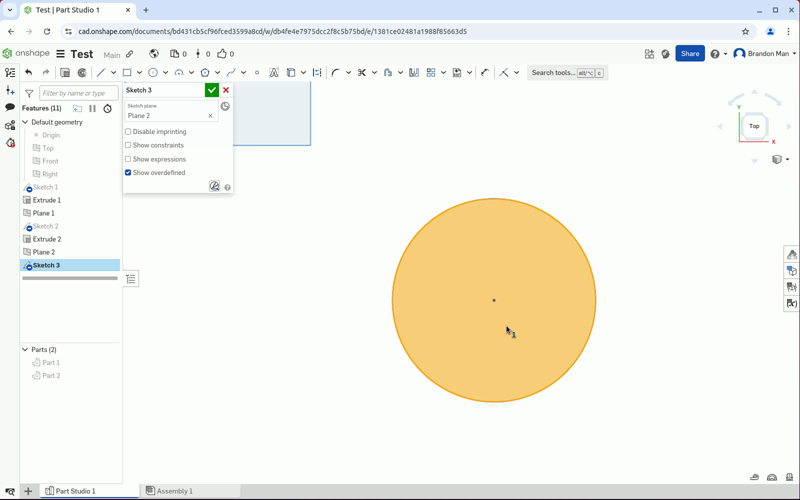
scroll(-6)
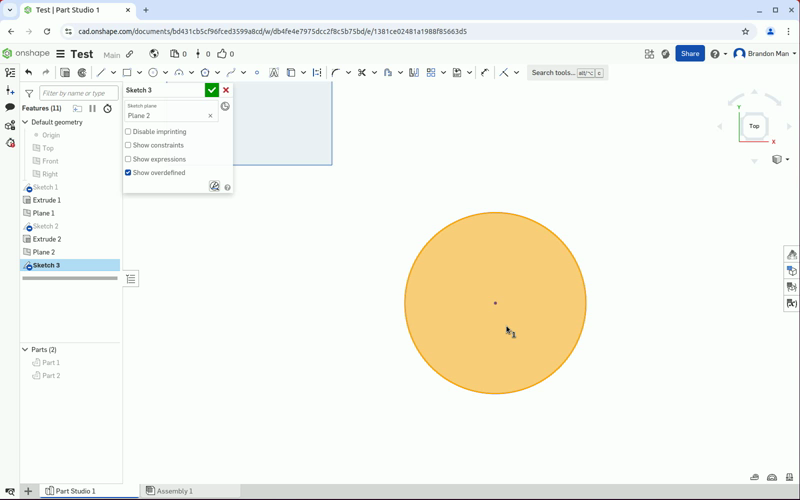
scroll(-6)
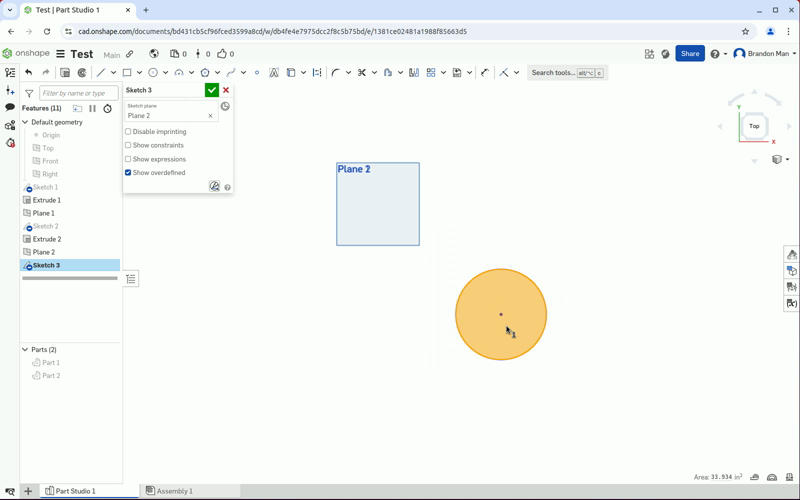
scroll(-6)
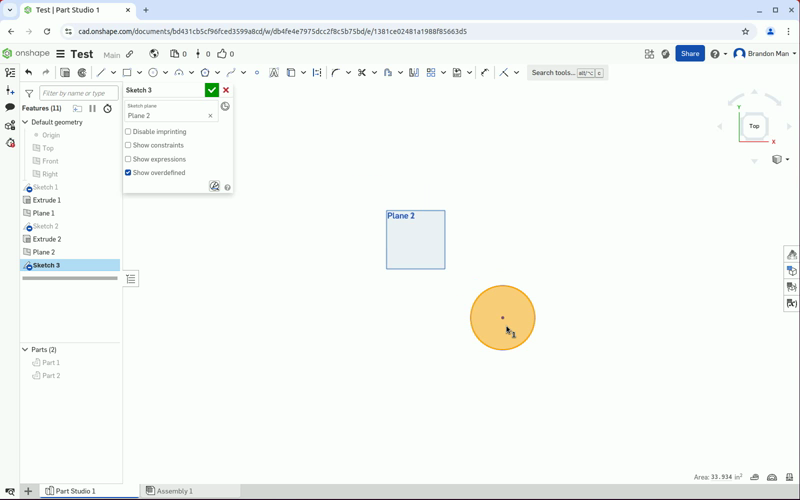
scroll(-6)
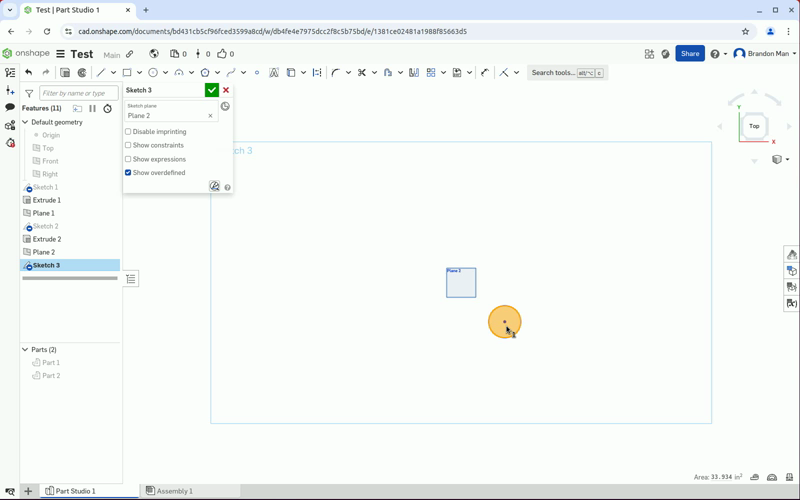
mouse_move(73, 352)
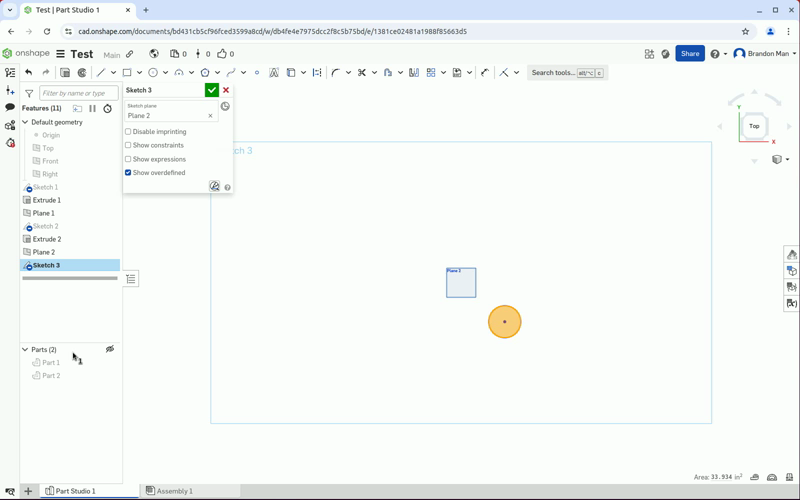
key(shift+y)
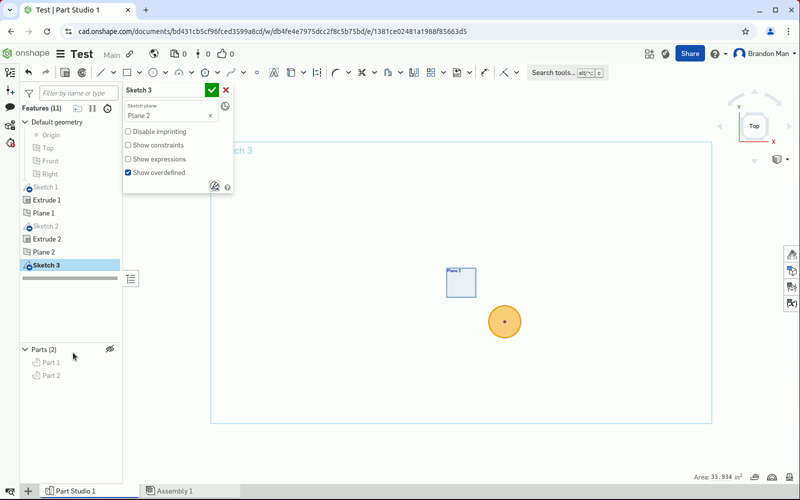
key(shift+e)
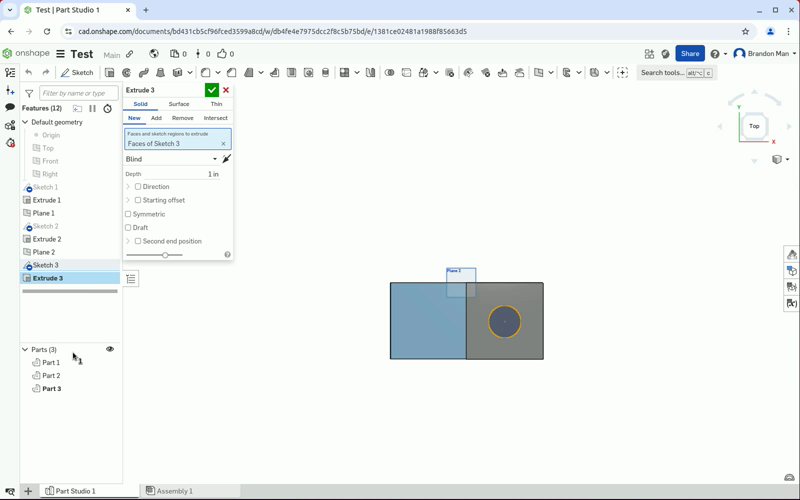
mouse_move(143, 106)
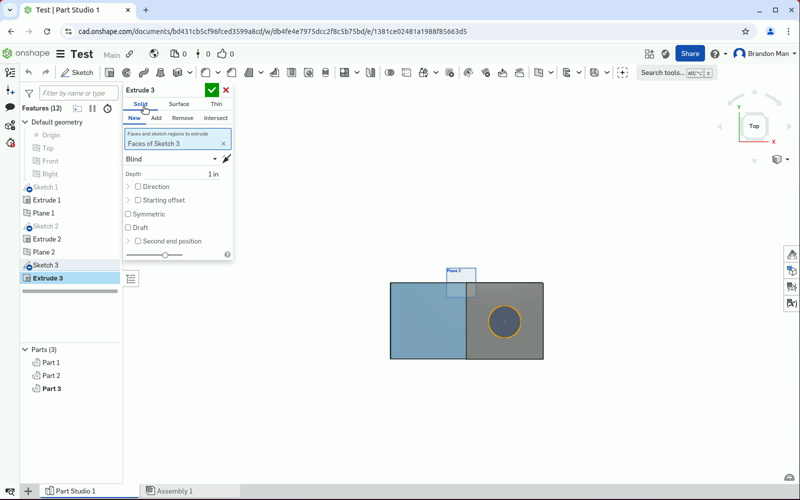
click(143, 106)
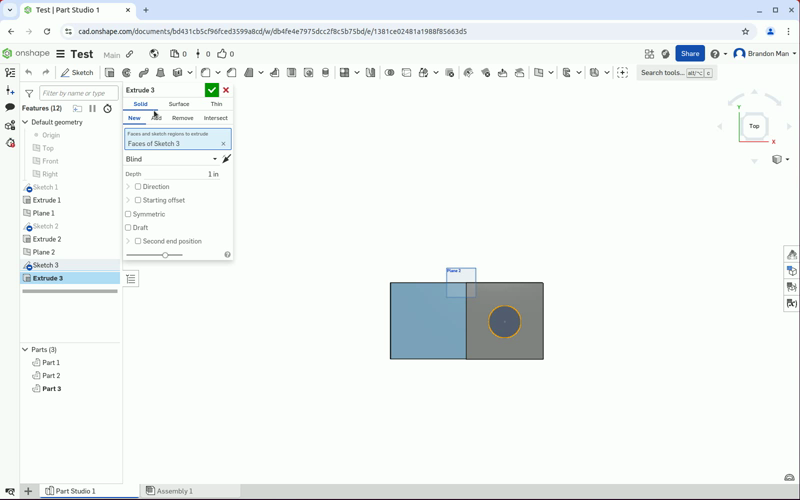
mouse_move(186, 120)
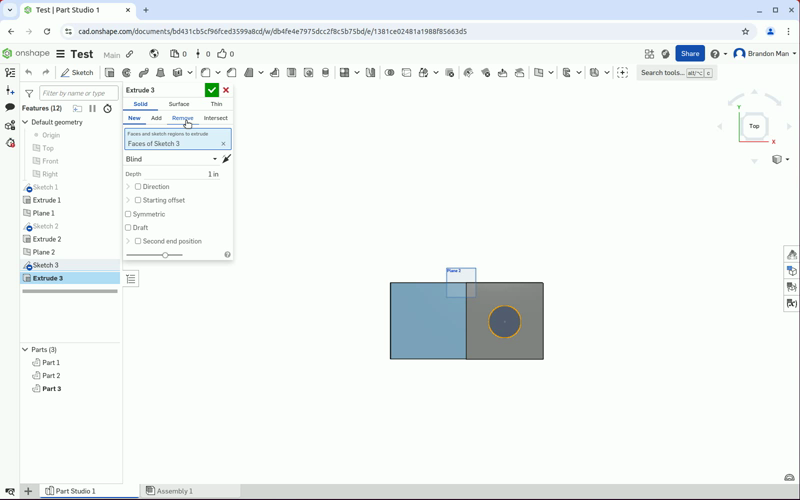
click(186, 120)
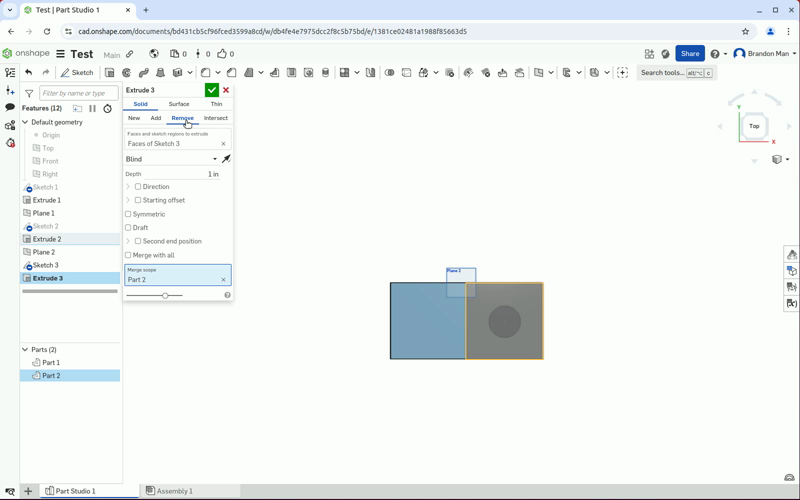
key(tab, 4)
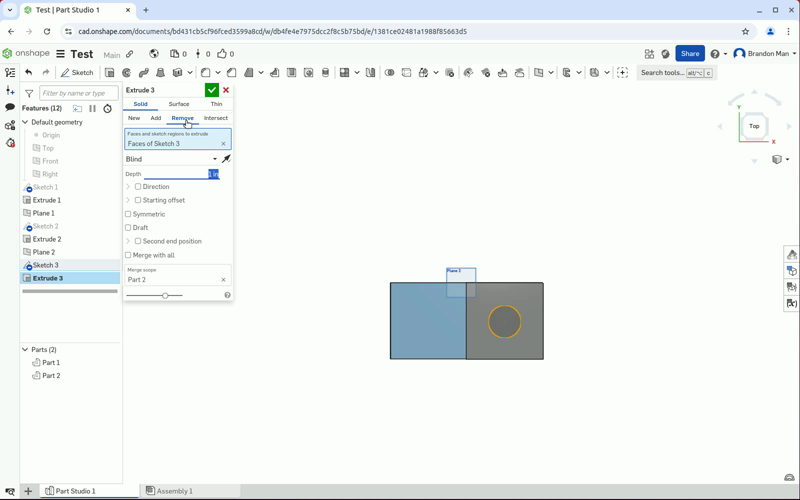
text(20.942)
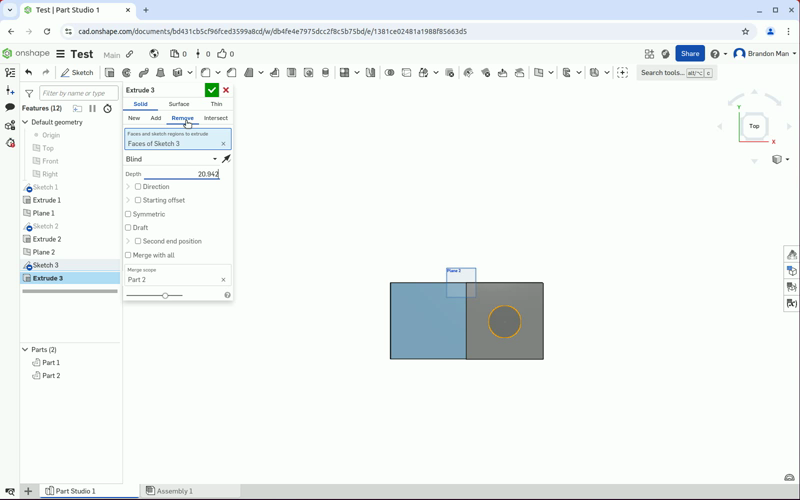
key(tab, 6)
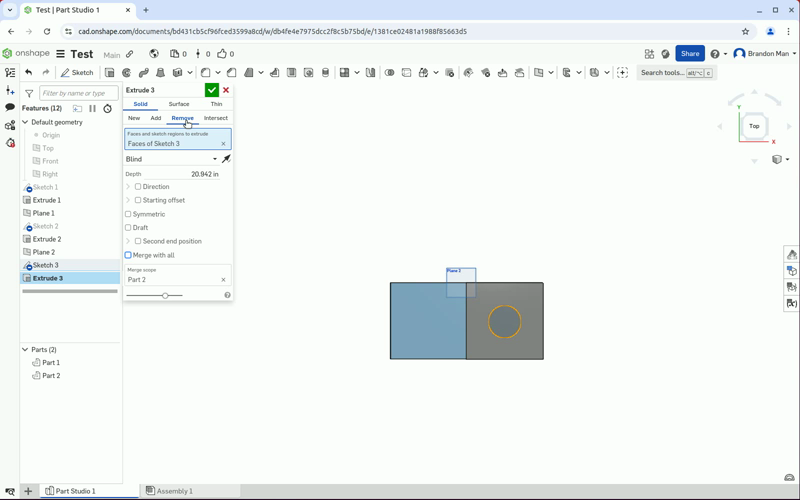
key(space)
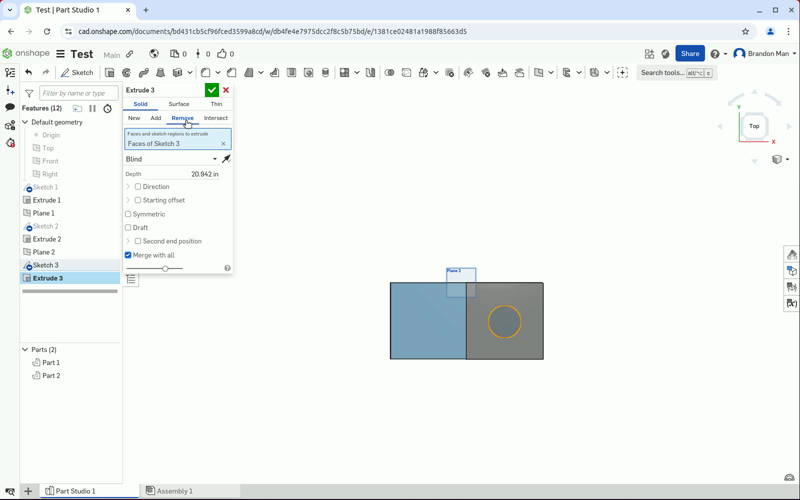
key(enter)
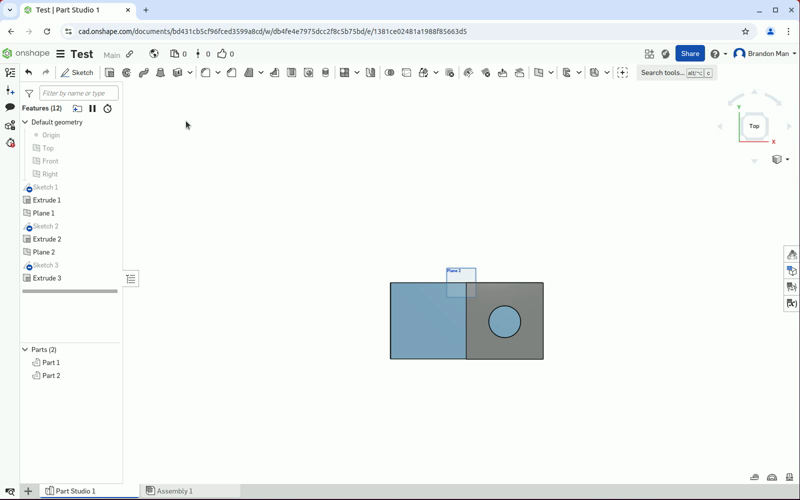
key(shift+h)
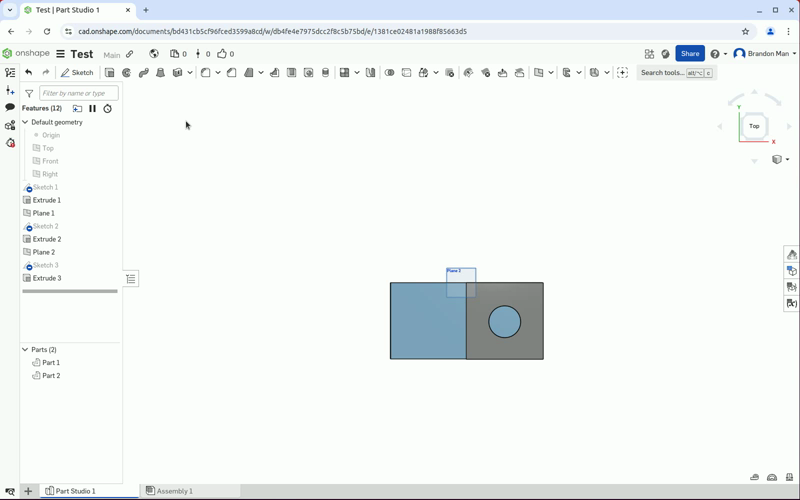
key(shift+h)
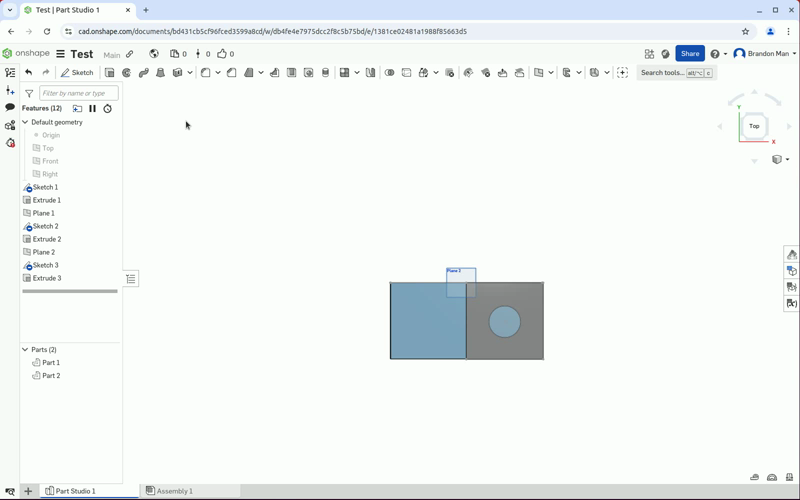
key(shift+7)
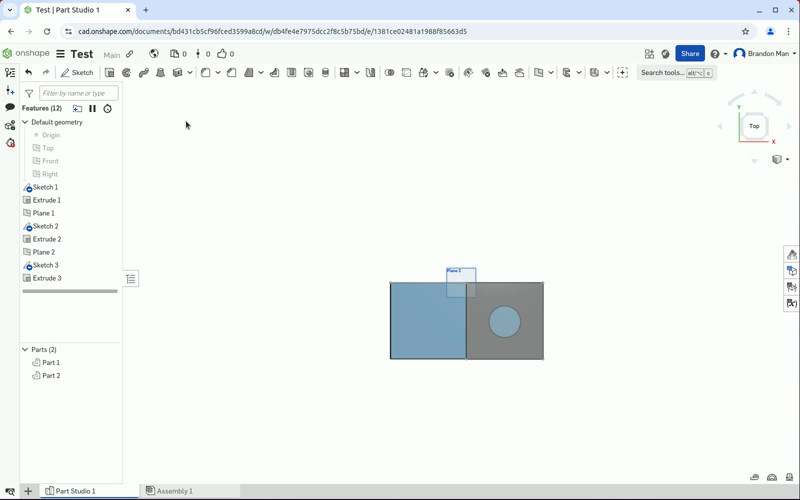
key(up, 3)
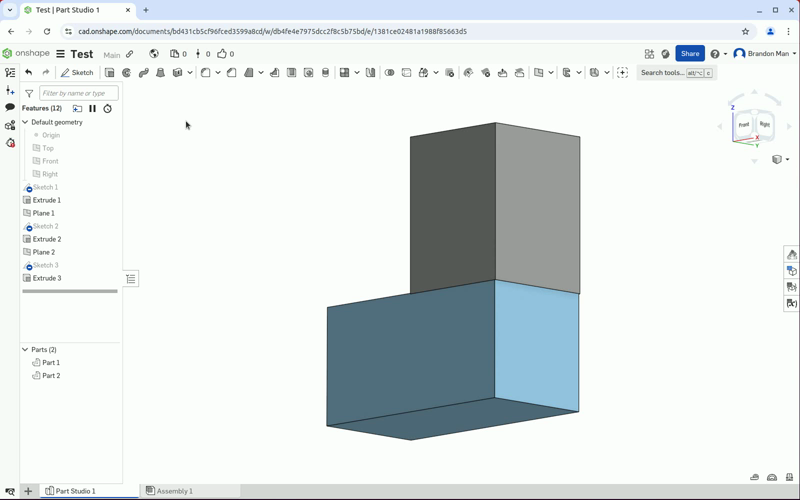
key(left, 3)
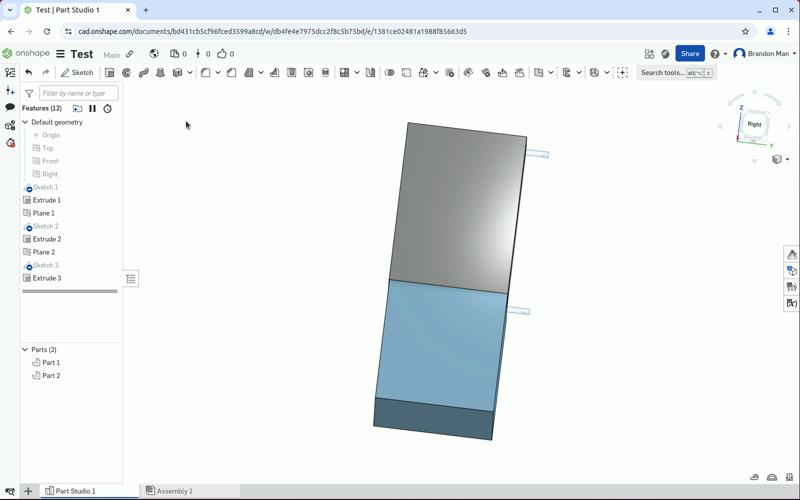
key(right, 3)
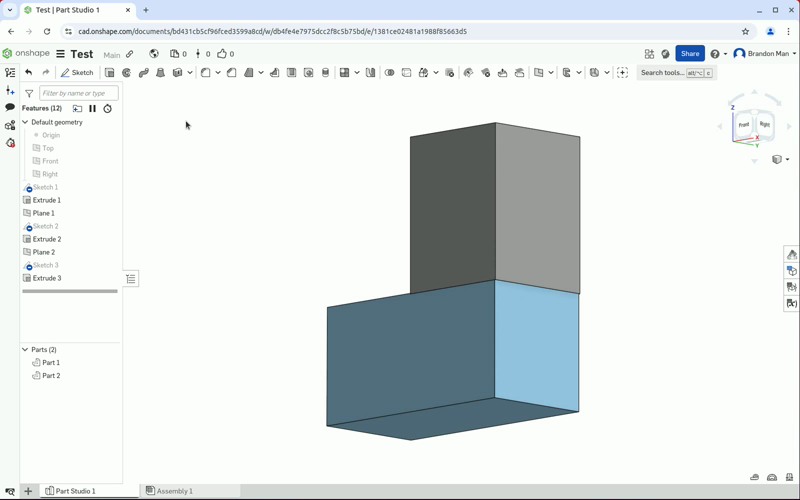
key(down, 3)
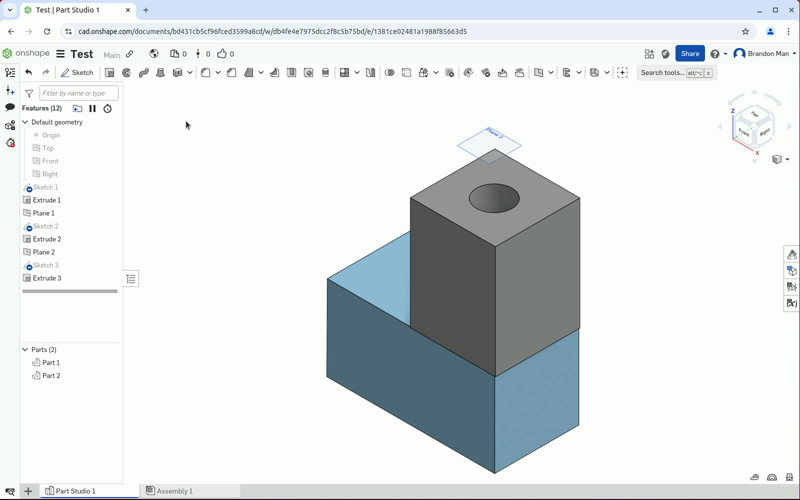
mouse_move(73, 189)
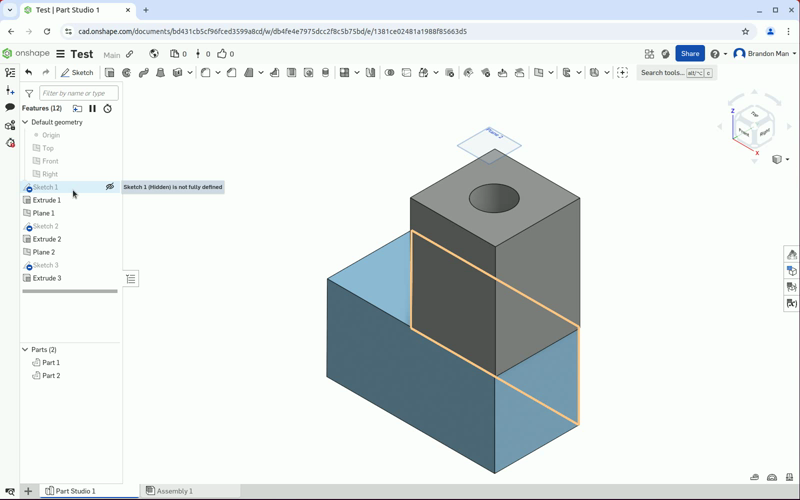
click(73, 189)